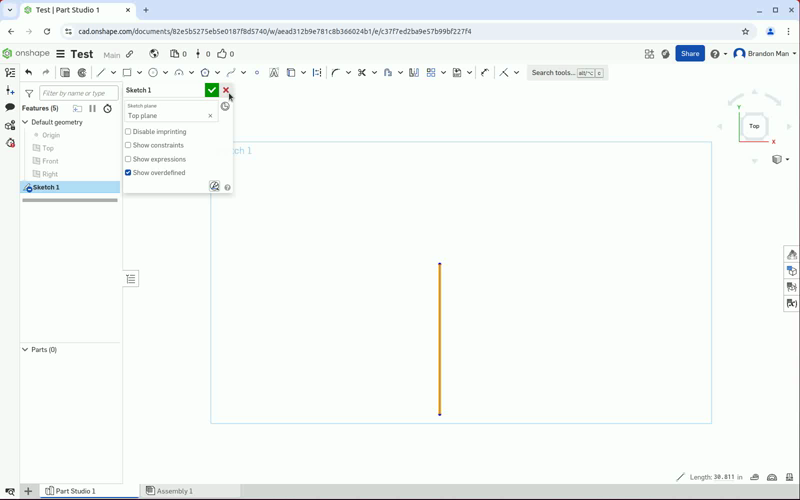
key(shift+h)
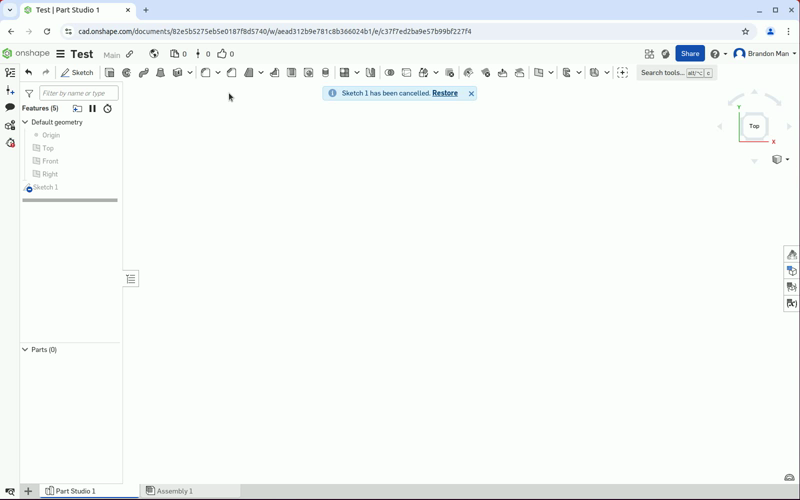
mouse_move(73, 352)
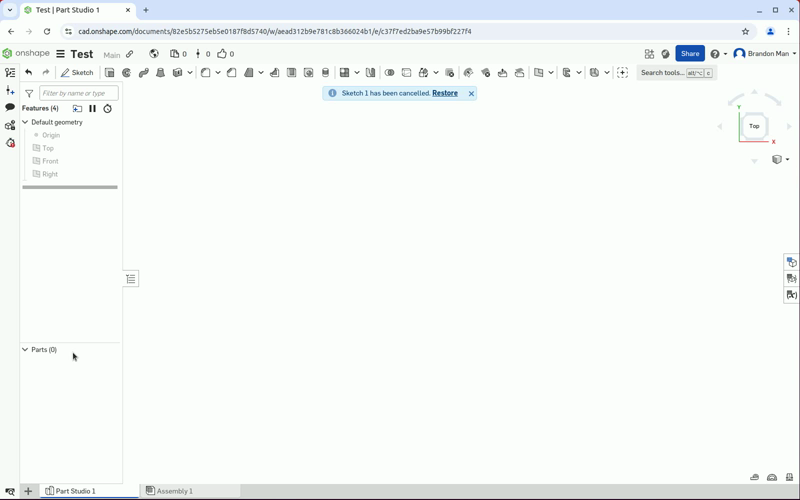
key(y)
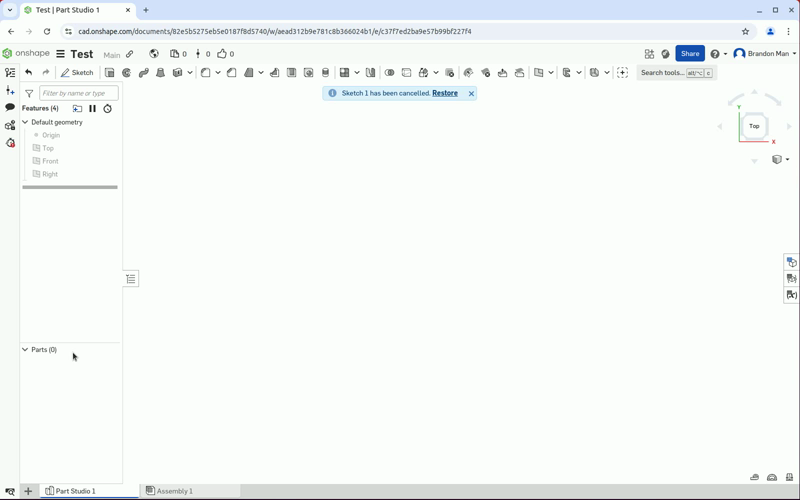
key(shift+p)
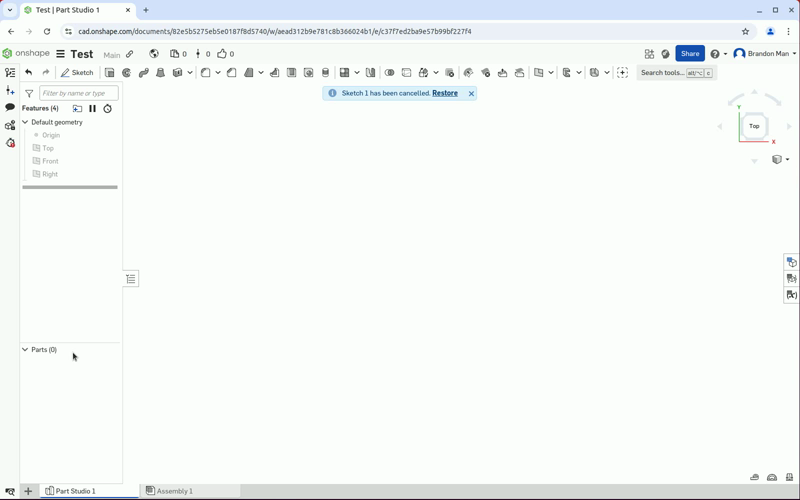
key(space)
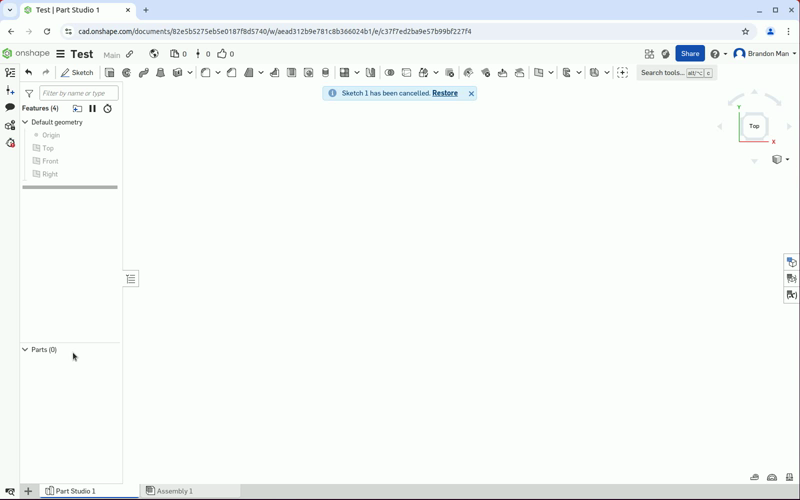
key_down(shift)
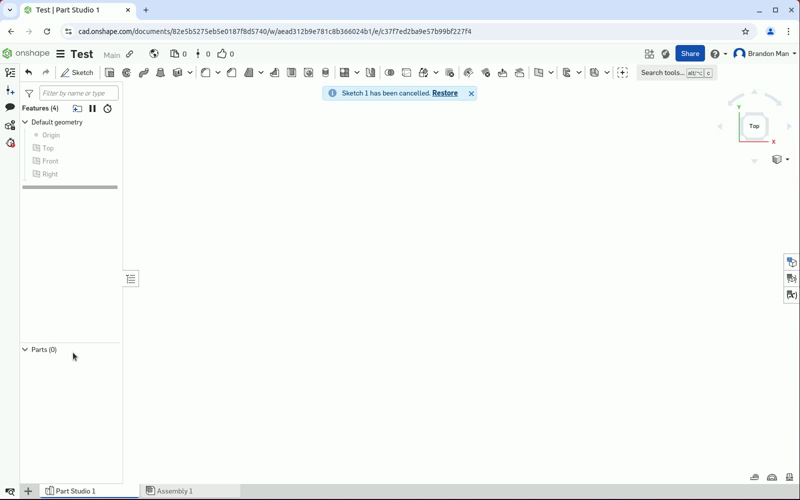
key(up)
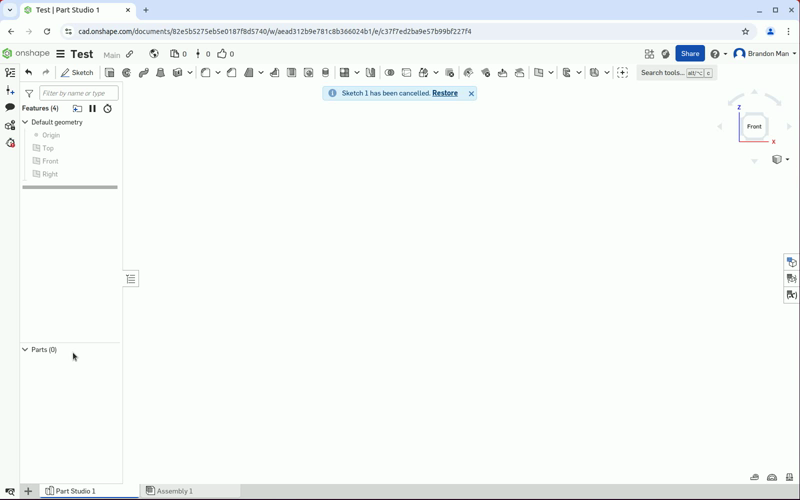
key_up(shift)
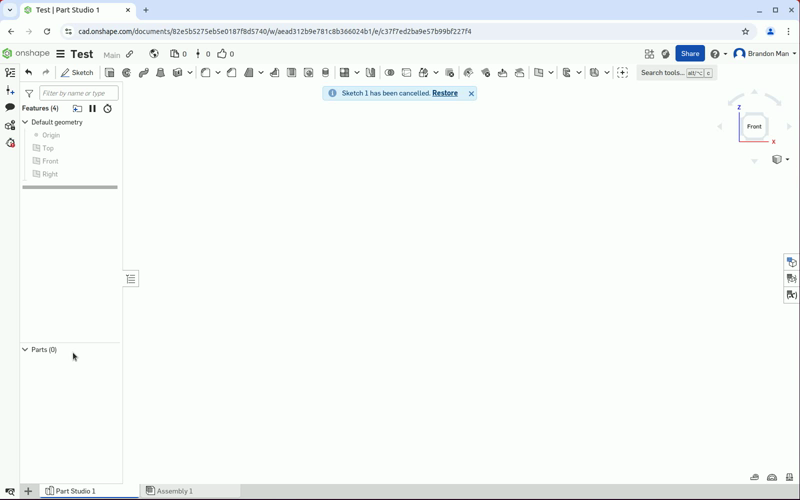
mouse_move(73, 352)
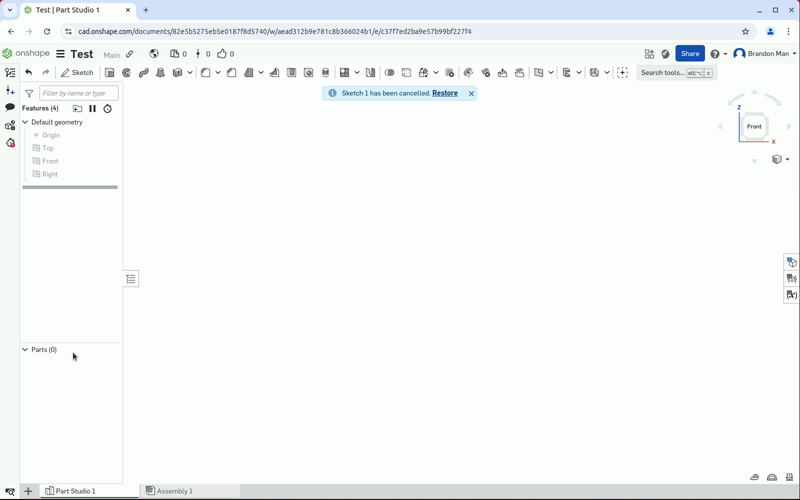
key(shift+y)
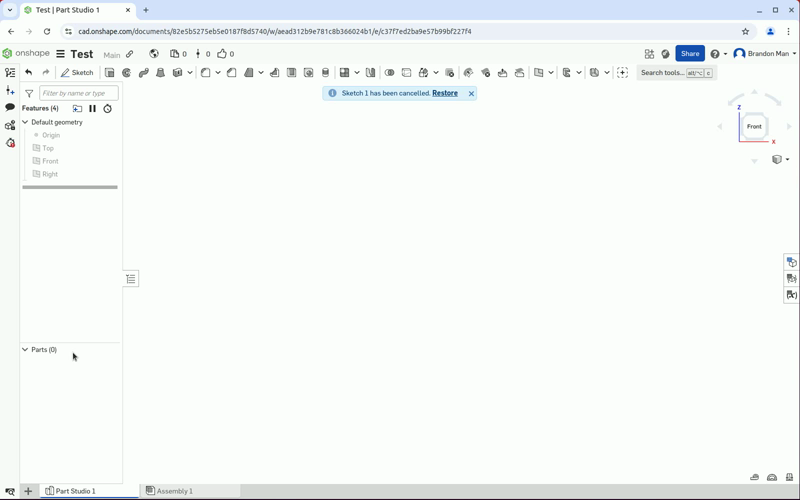
key(shift+s)
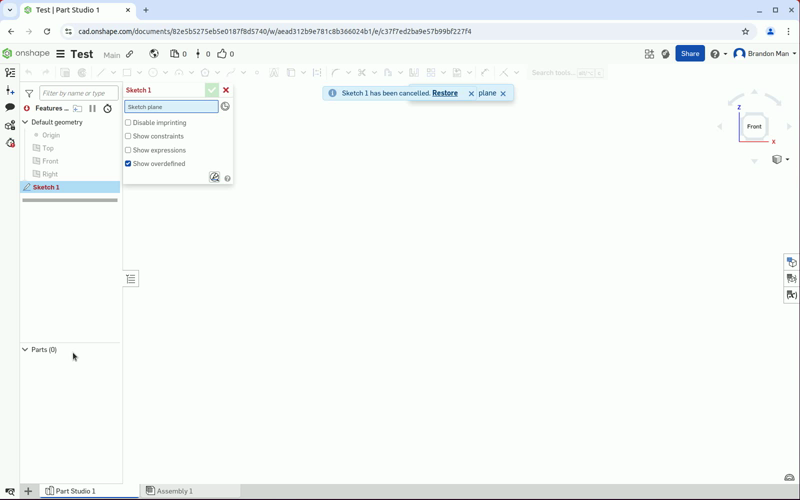
mouse_move(73, 163)
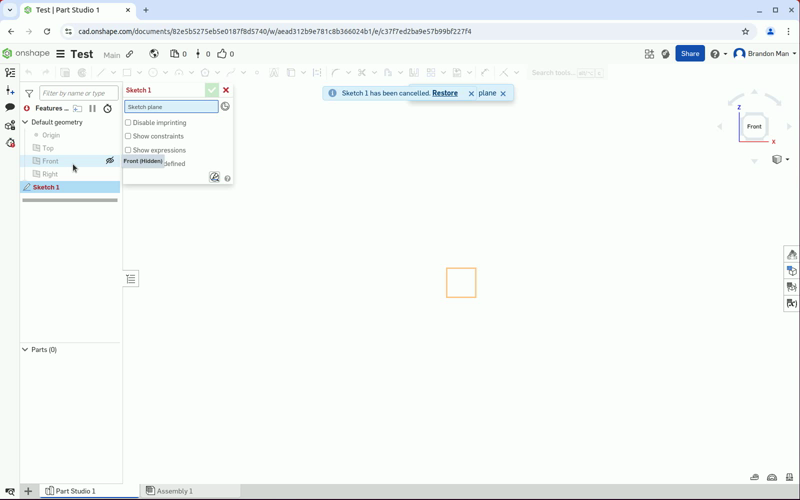
click(73, 163)
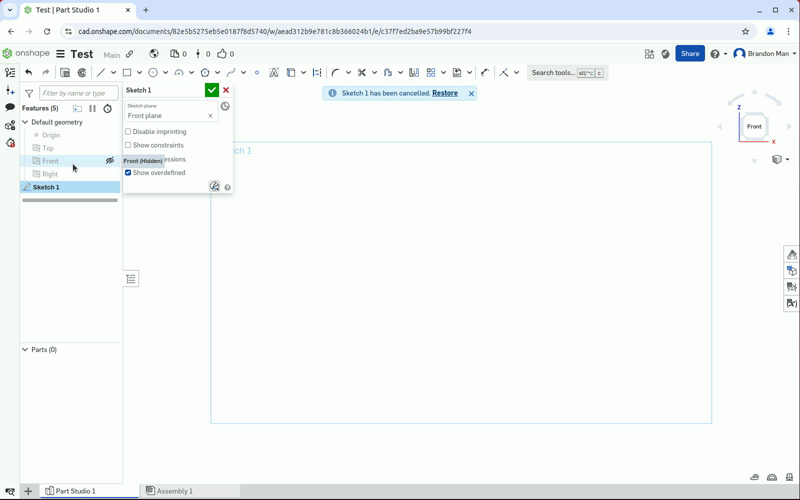
mouse_move(73, 352)
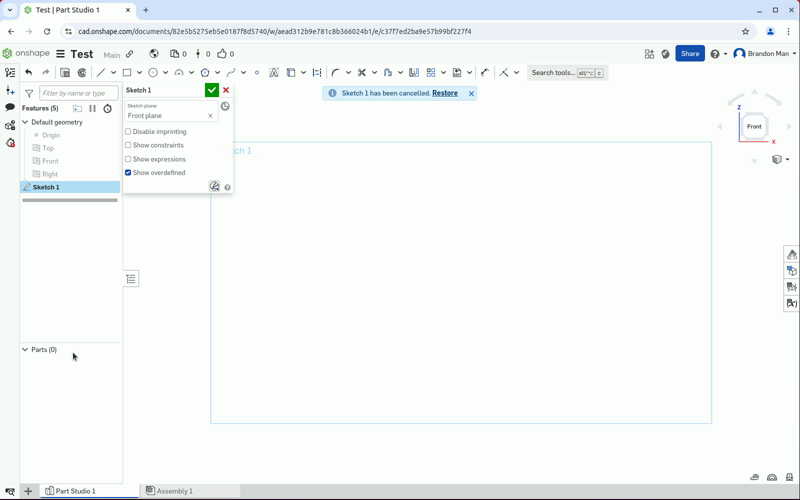
key(y)
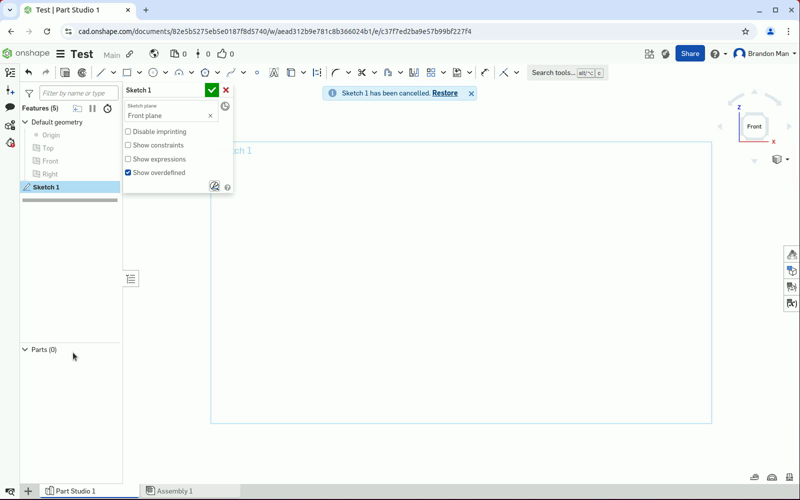
key(l)
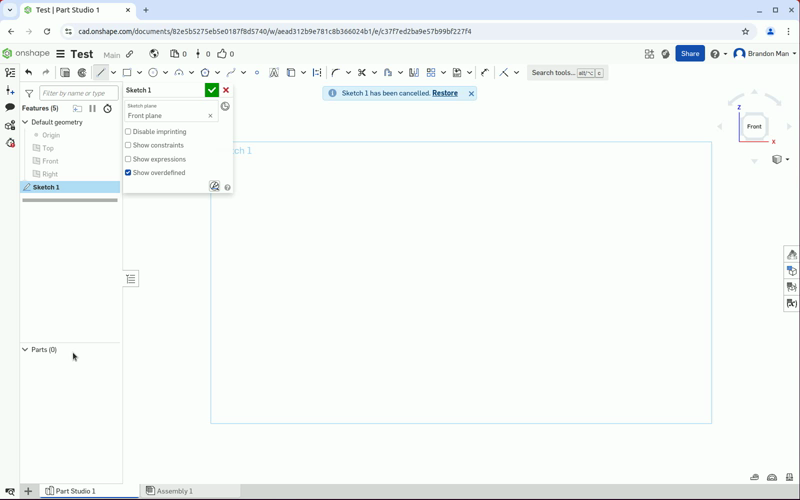
key_down(shift)
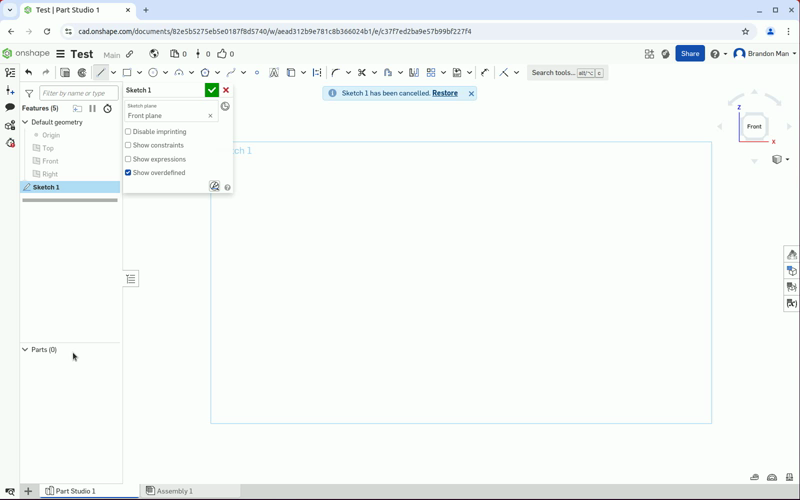
mouse_move(416, 282)
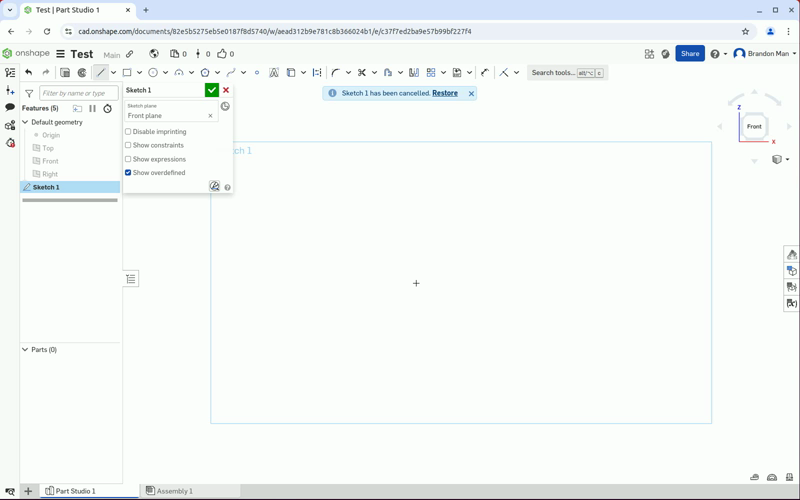
click(416, 282)
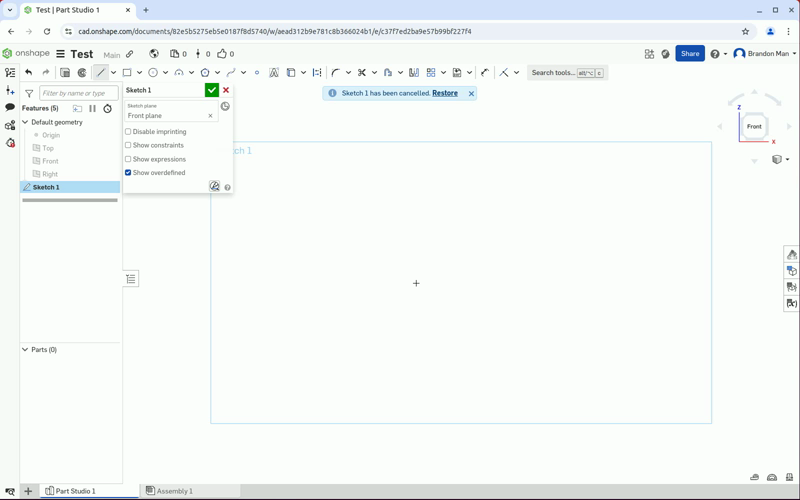
key_up(shift)
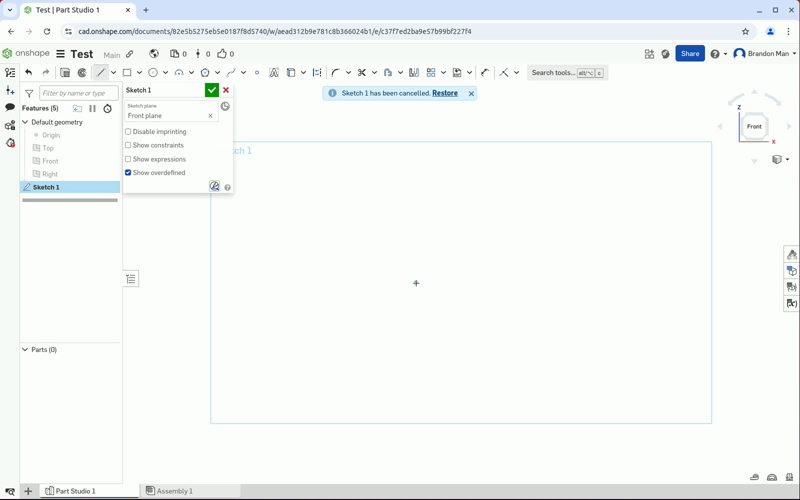
key_down(shift)
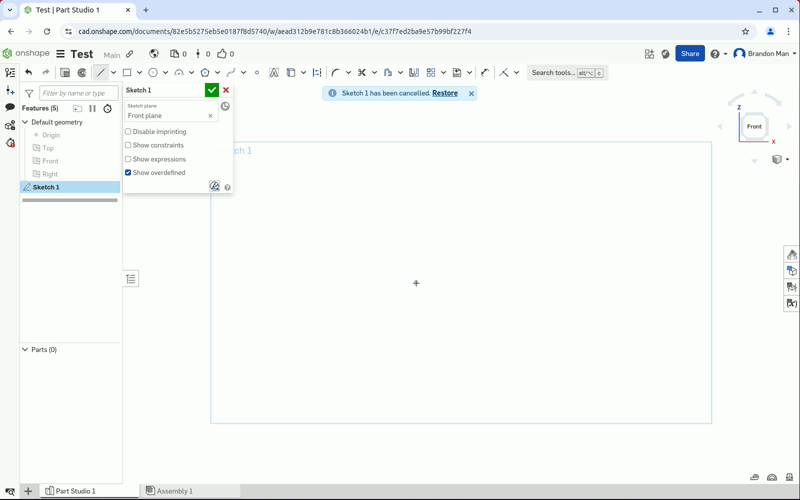
mouse_move(506, 282)
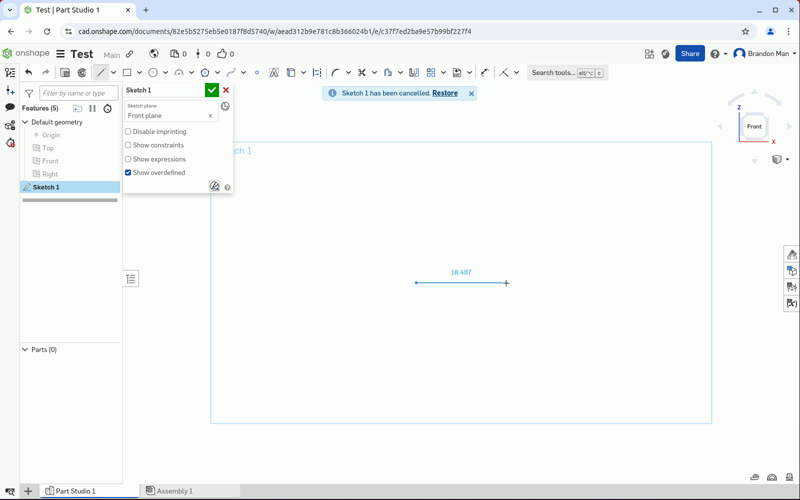
click(506, 282)
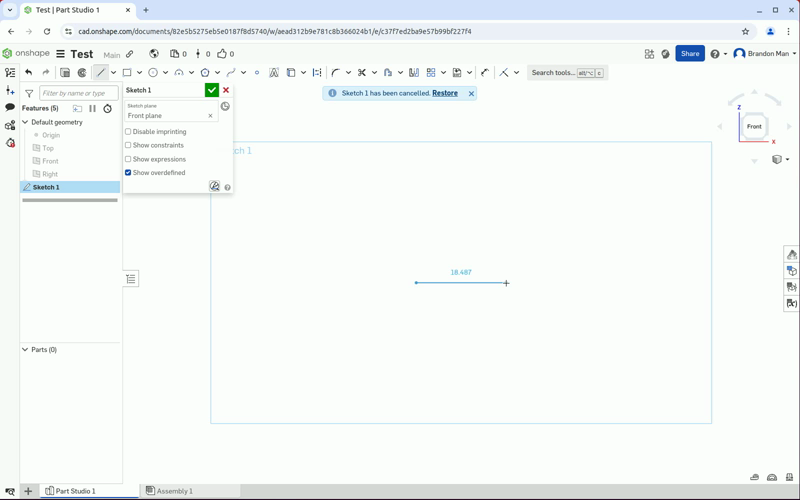
key_up(shift)
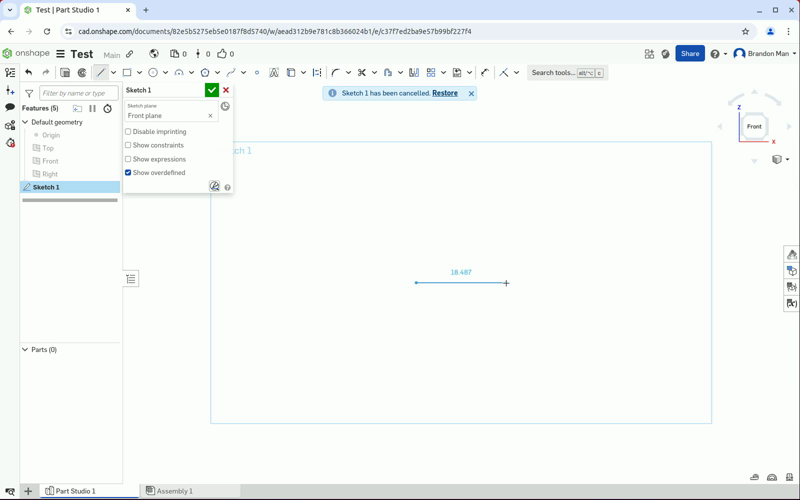
key_down(shift)
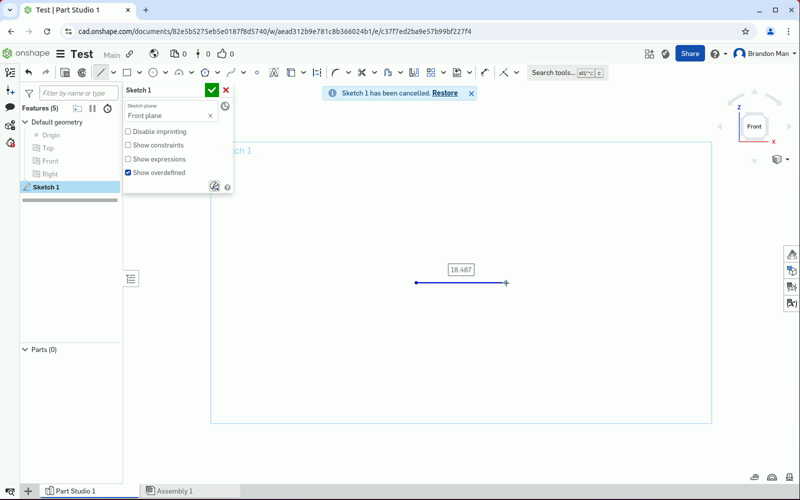
mouse_move(506, 215)
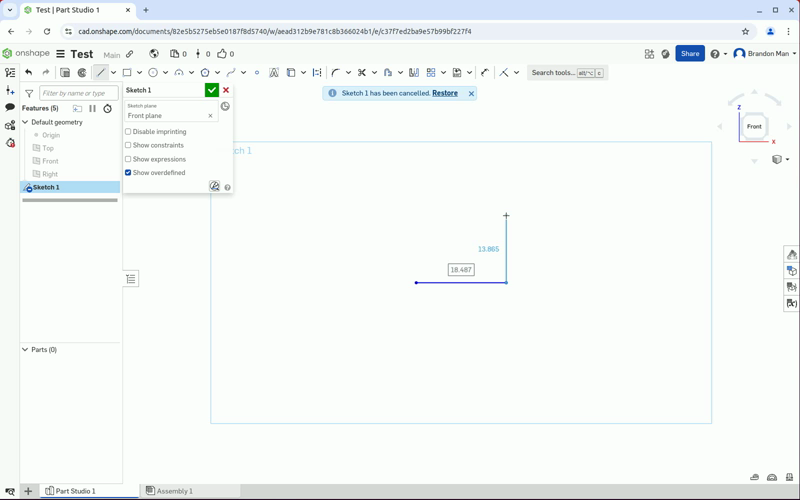
click(506, 215)
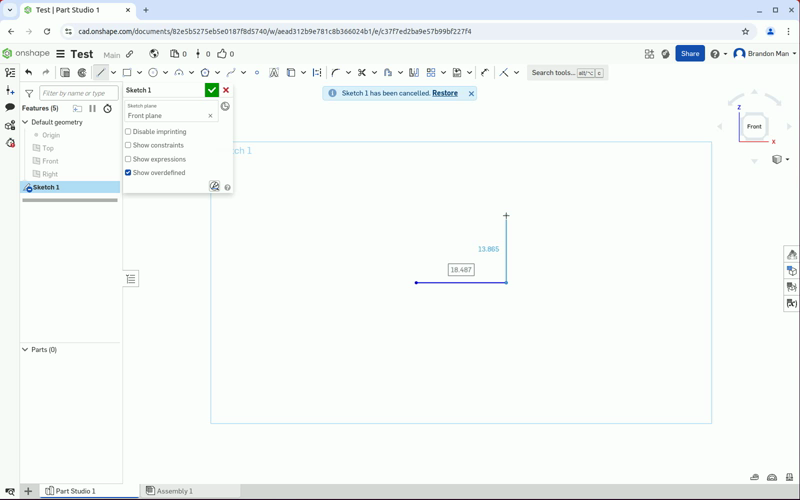
key_up(shift)
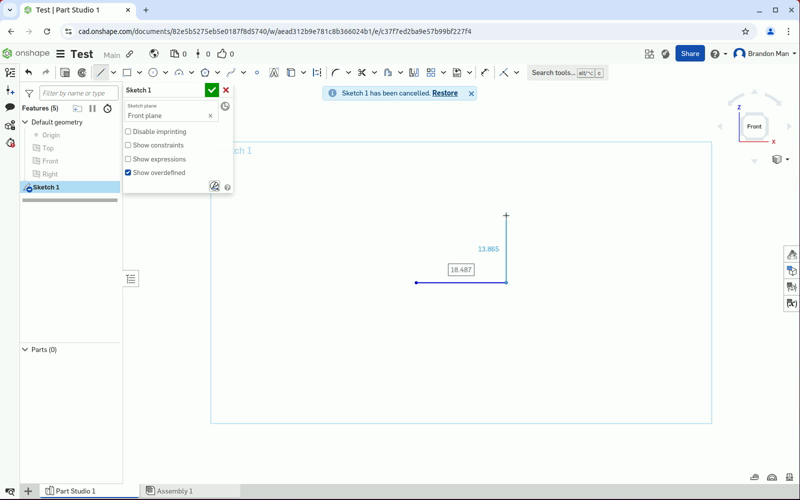
key(esc)
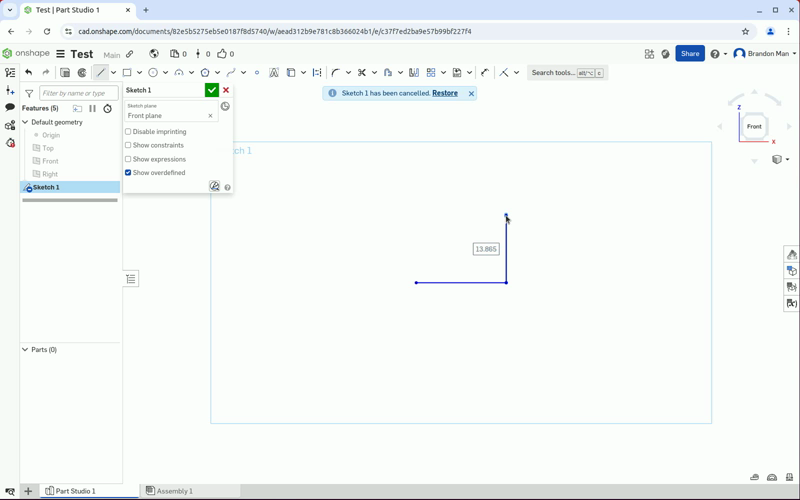
key(a)
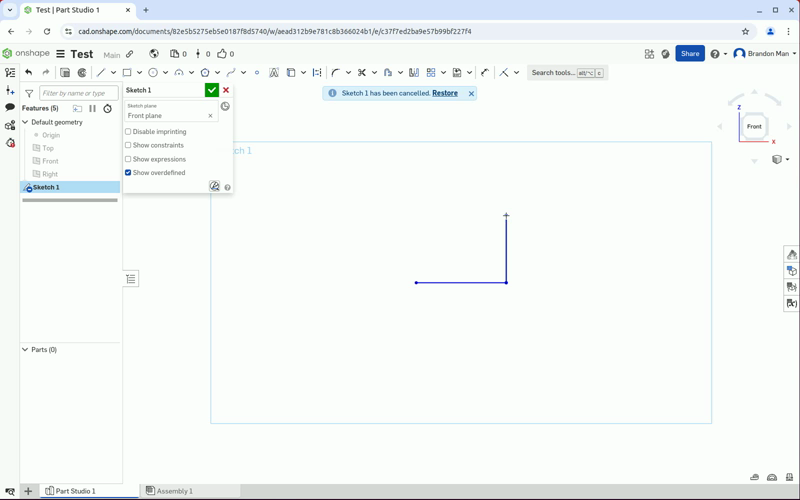
mouse_move(506, 215)
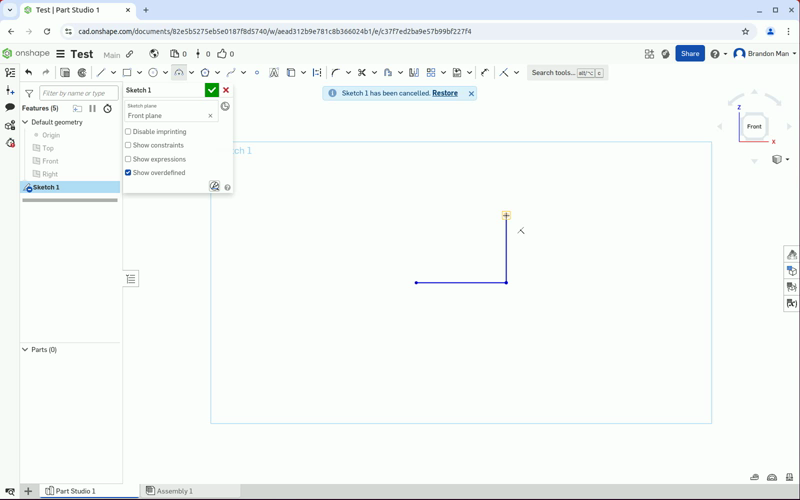
click(506, 215)
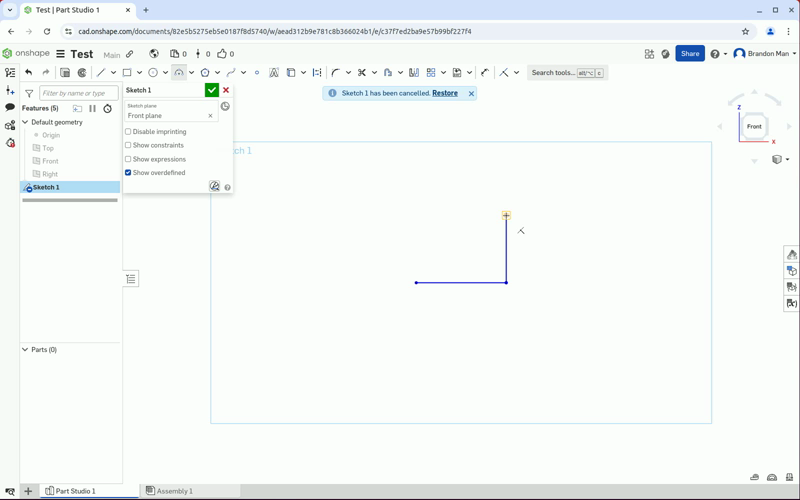
key_down(shift)
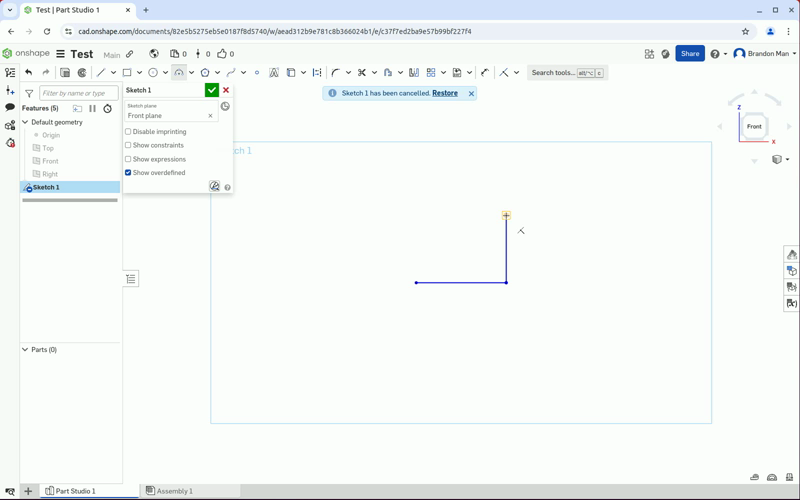
mouse_move(416, 215)
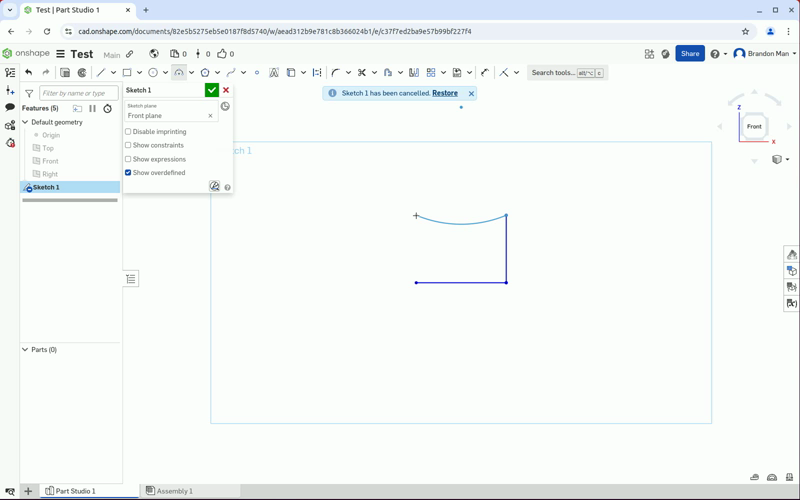
click(416, 215)
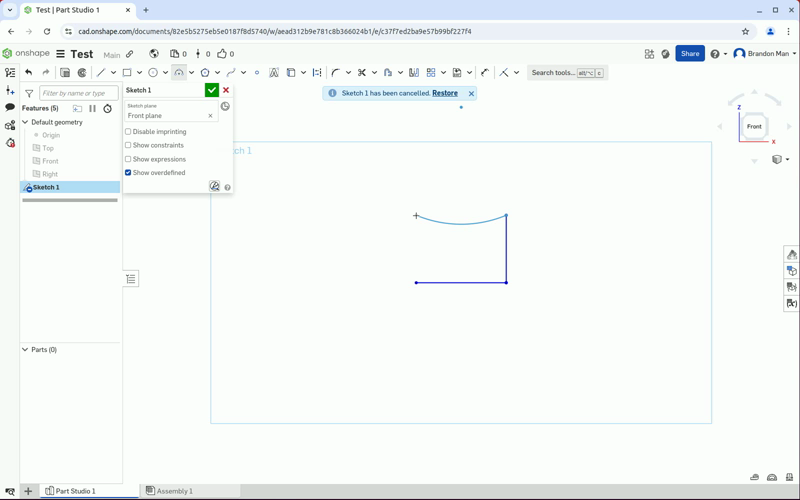
mouse_move(461, 170)
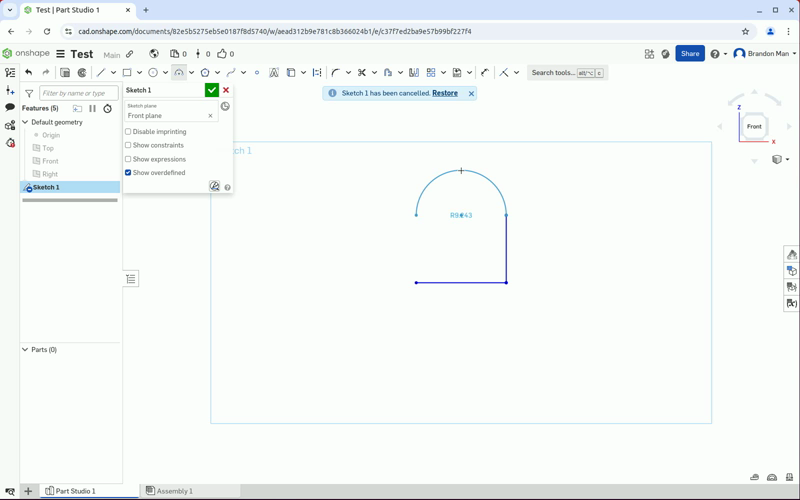
click(461, 170)
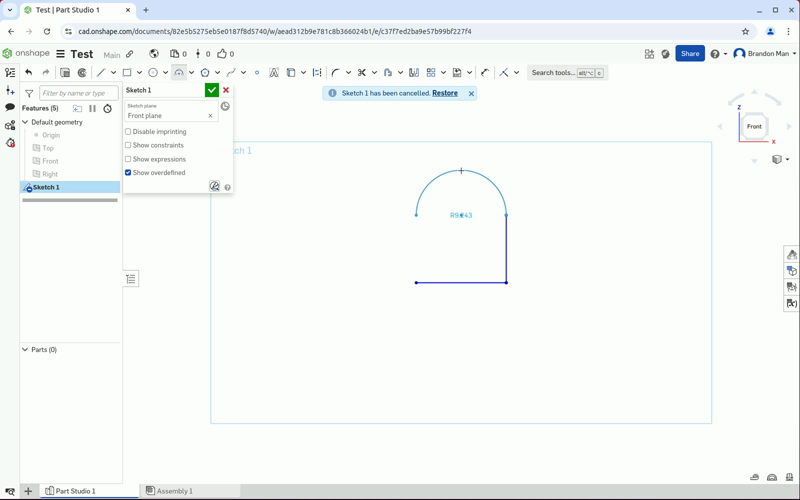
key_up(shift)
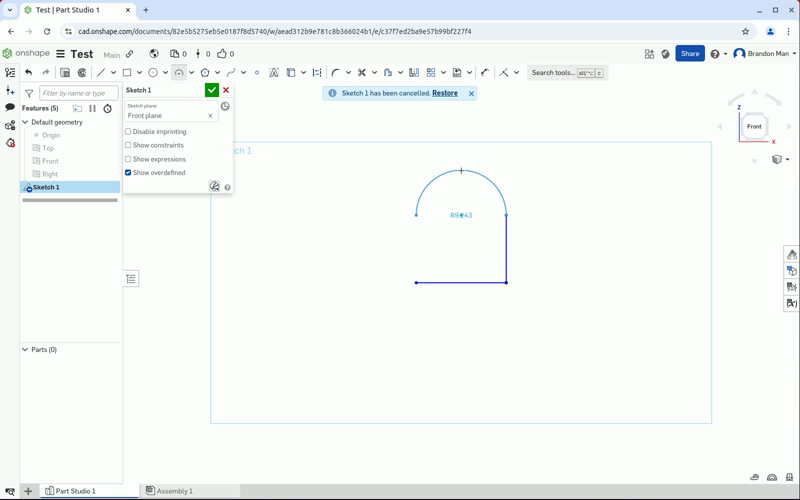
key(esc)
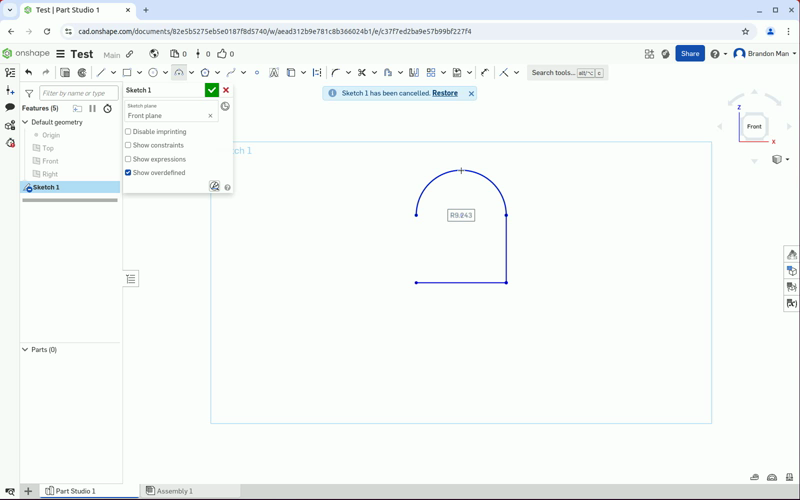
key(l)
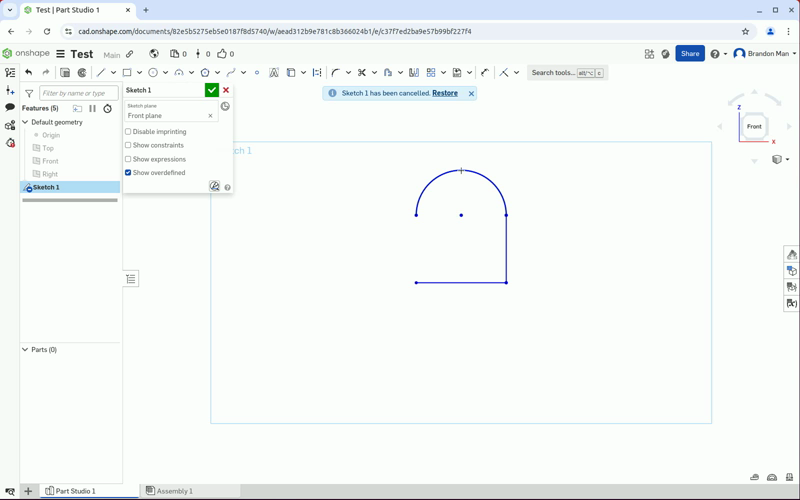
mouse_move(416, 215)
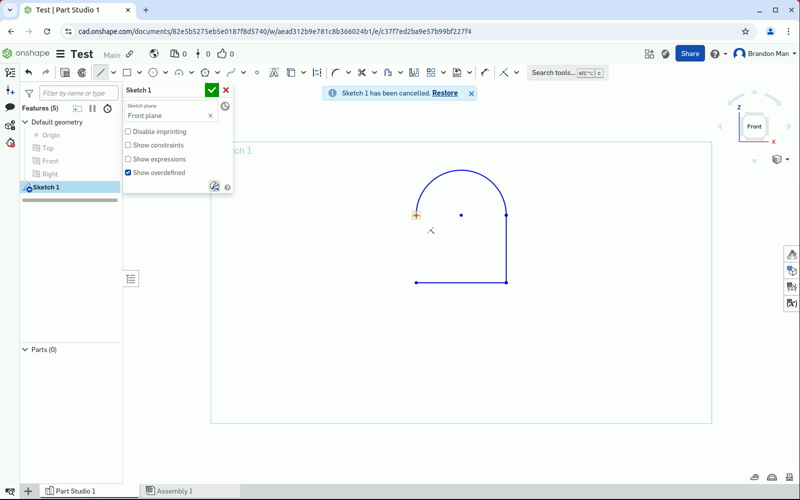
click(416, 215)
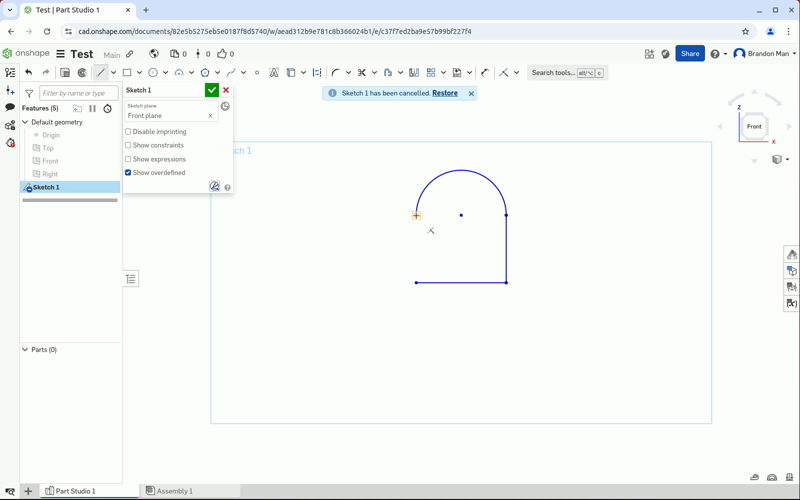
key_down(shift)
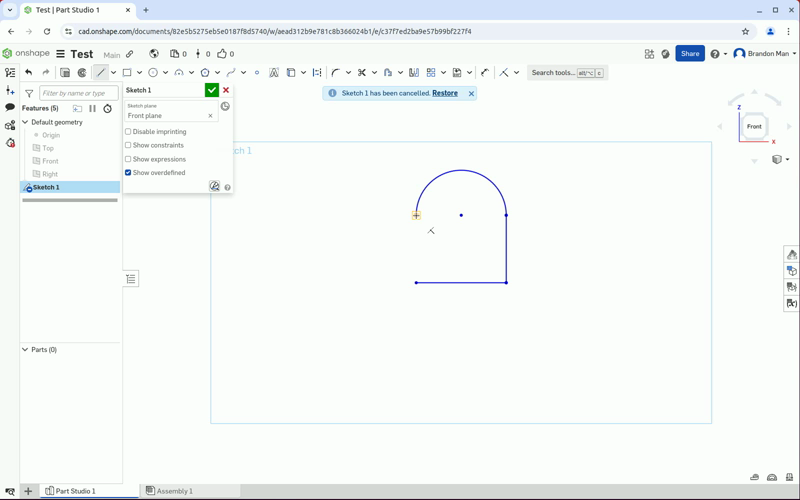
mouse_move(416, 282)
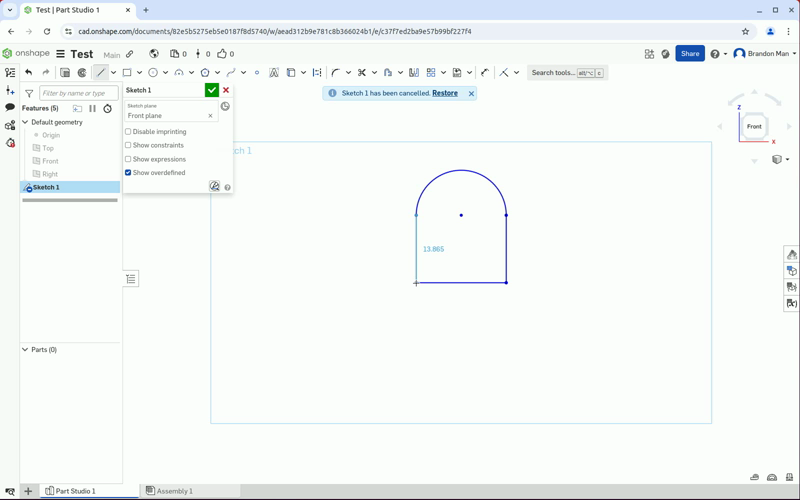
key_up(shift)
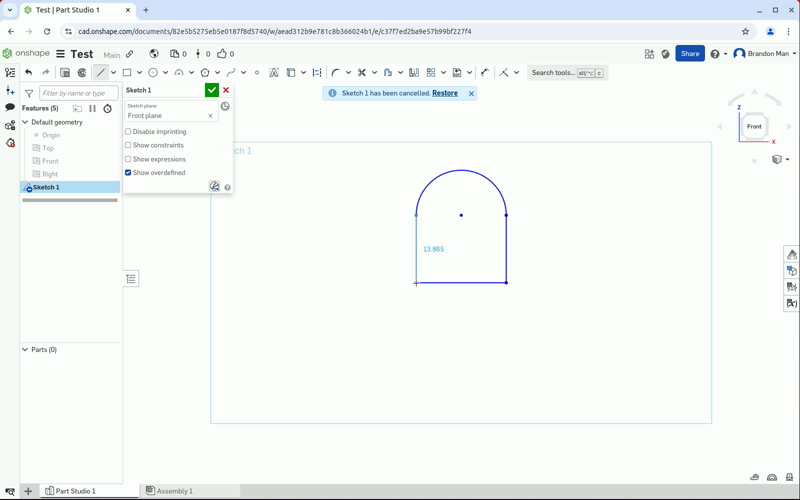
click(416, 282)
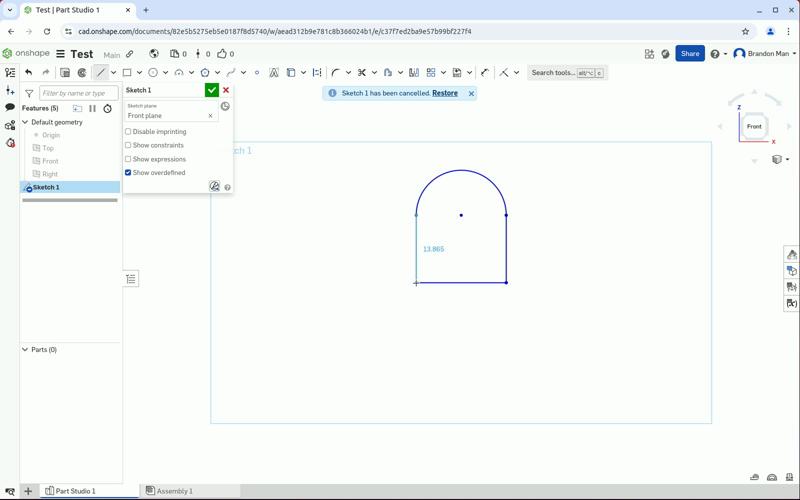
key(esc)
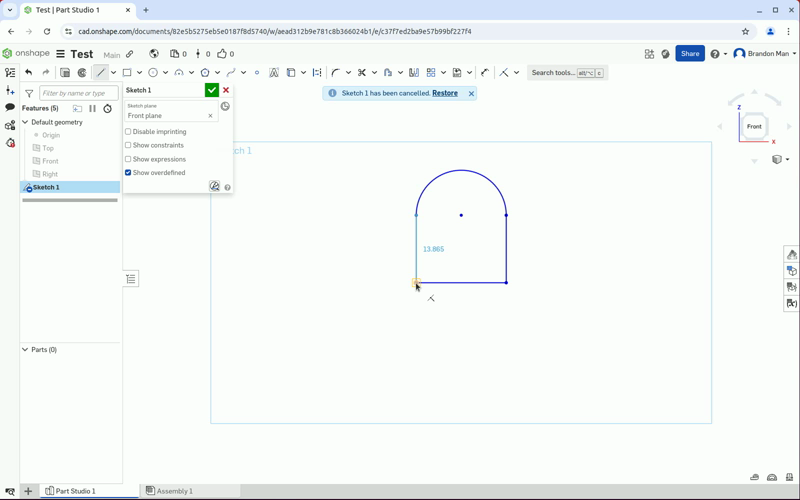
key(c)
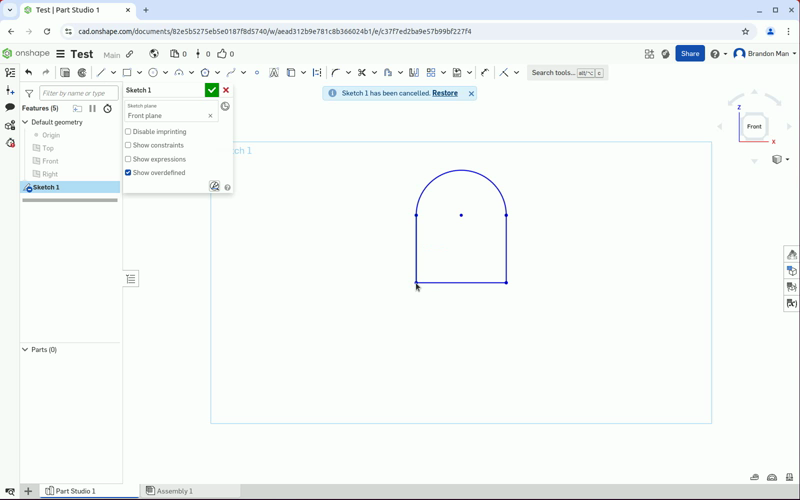
key_down(shift)
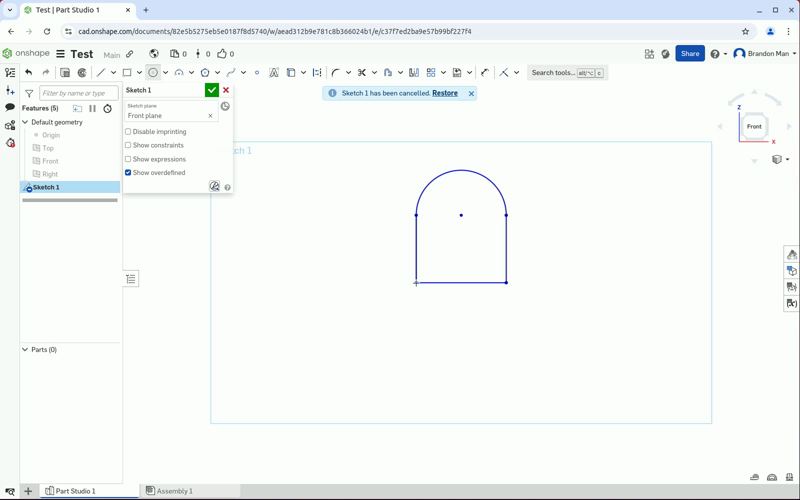
mouse_move(461, 215)
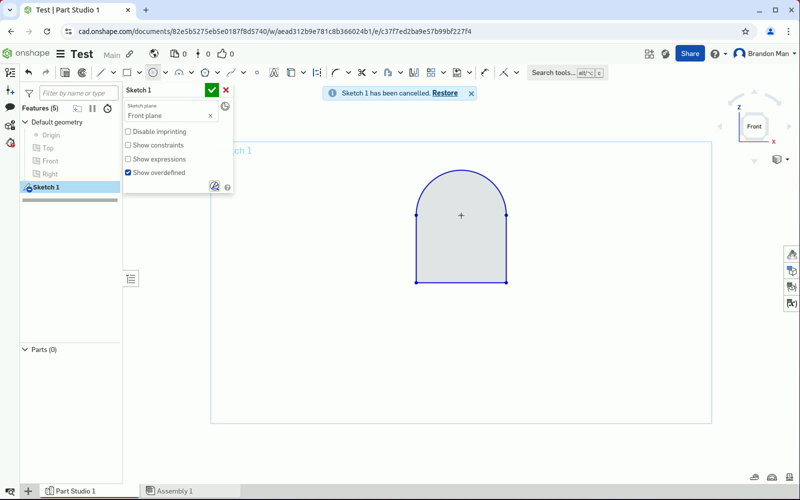
click(461, 215)
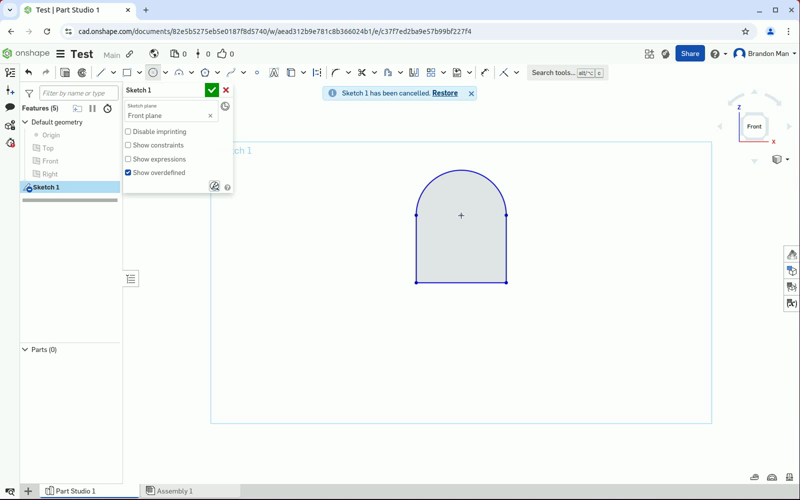
key_up(shift)
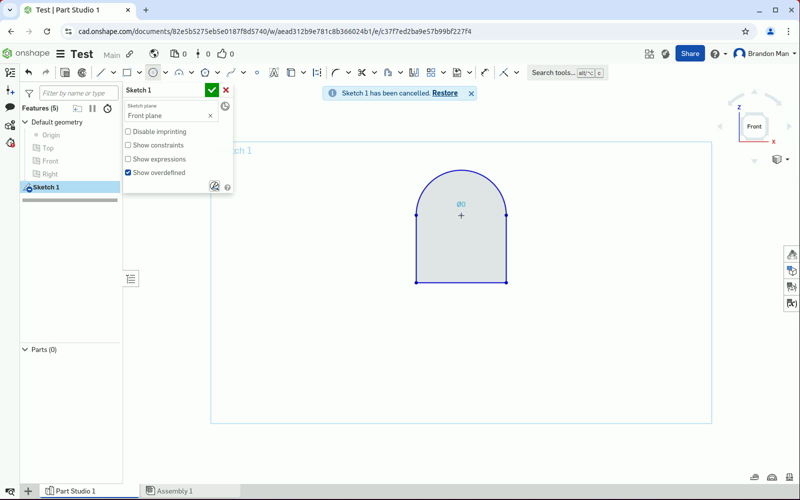
mouse_move(478, 215)
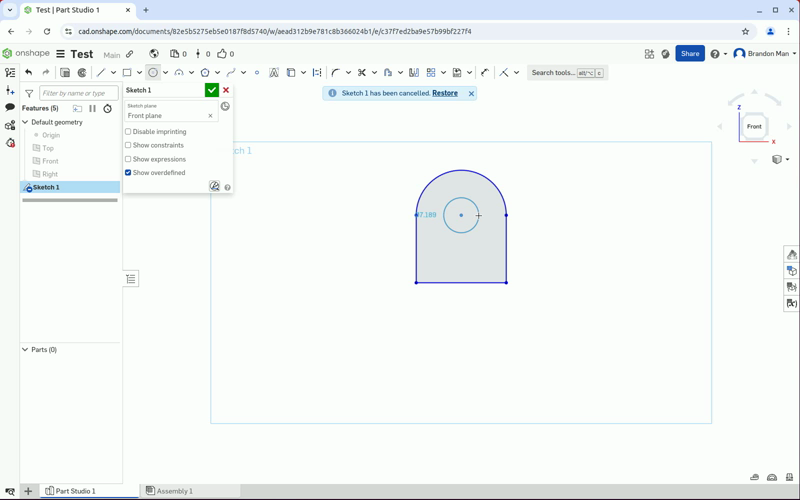
click(478, 215)
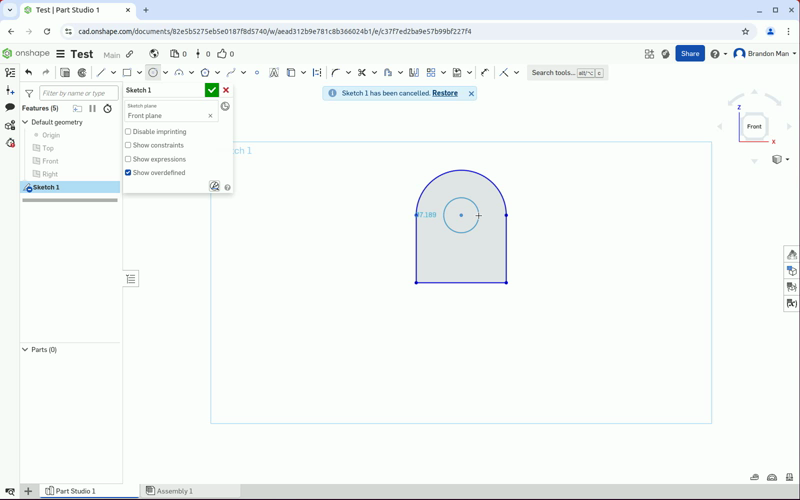
key(esc)
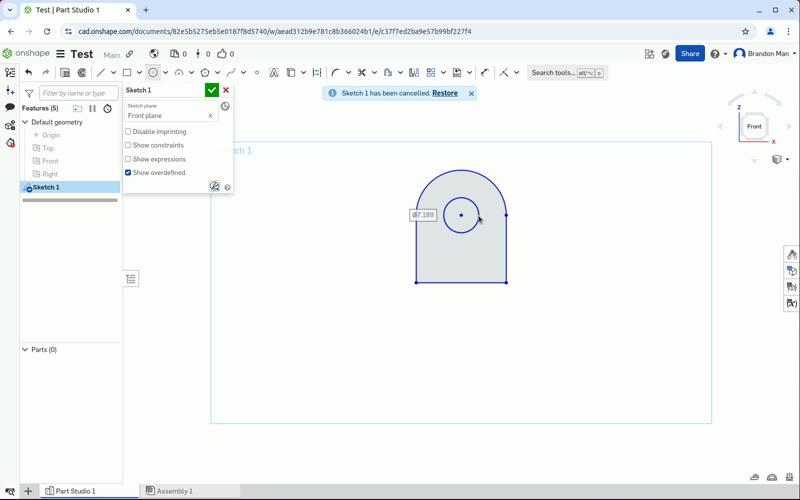
mouse_move(489, 252)
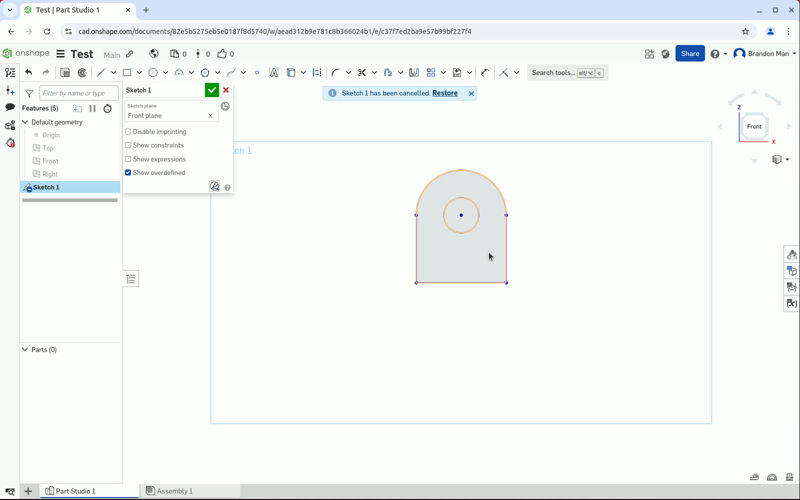
click(489, 252)
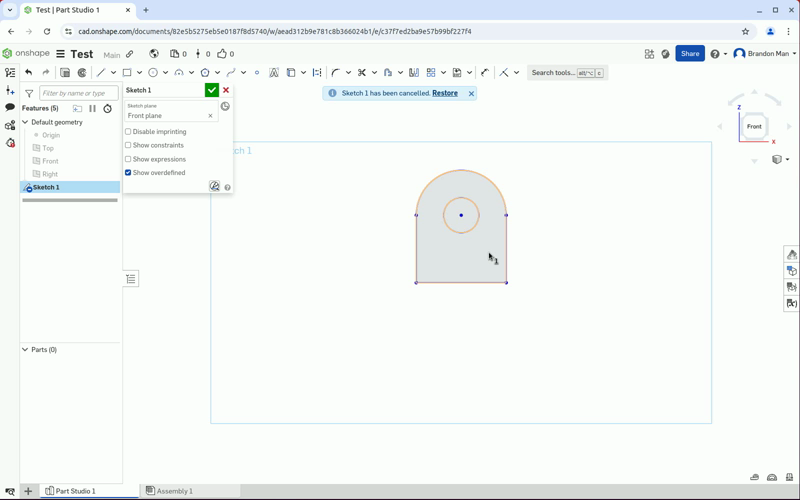
mouse_move(73, 352)
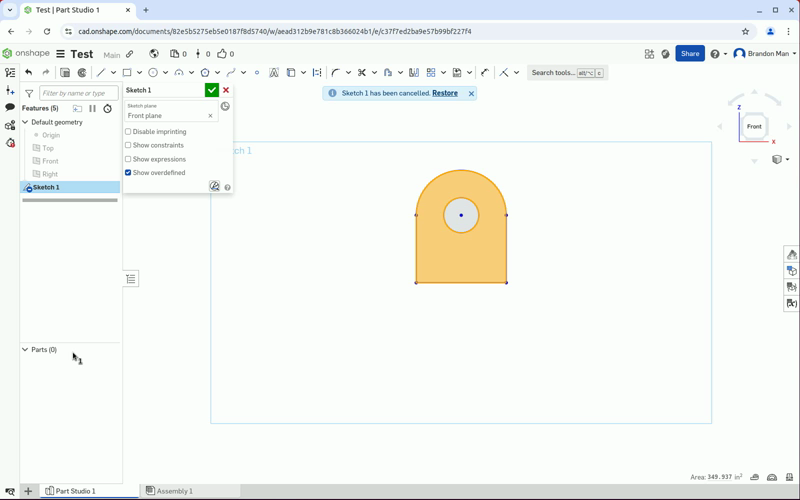
key(shift+y)
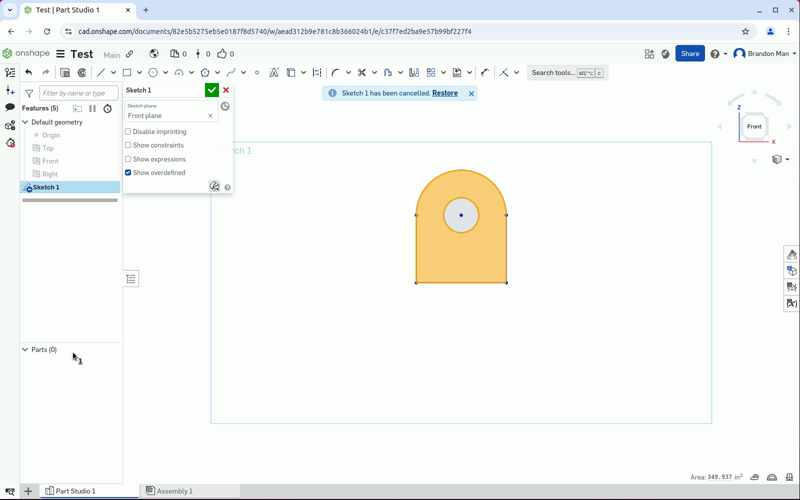
key(shift+e)
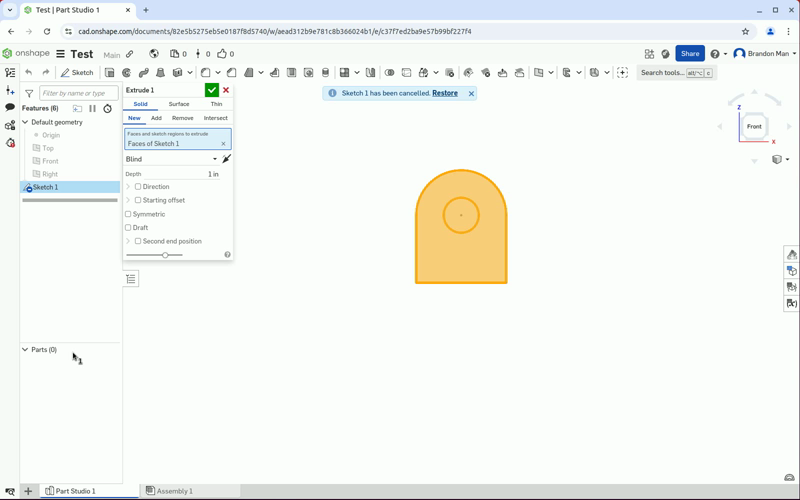
mouse_move(143, 106)
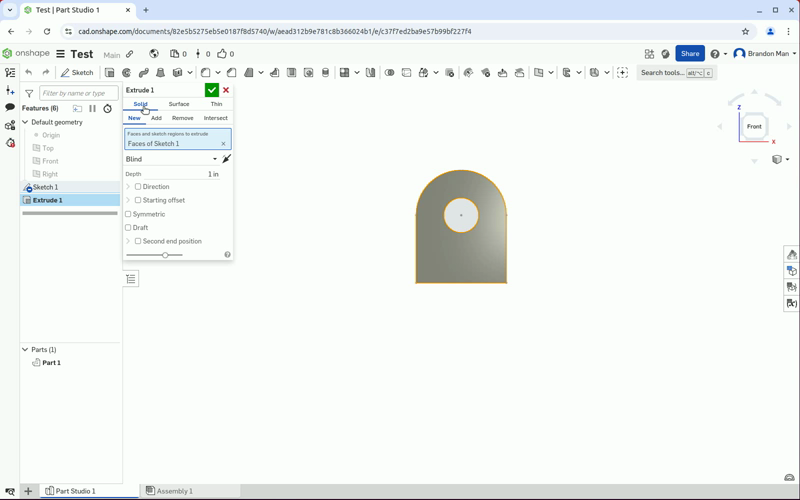
click(143, 106)
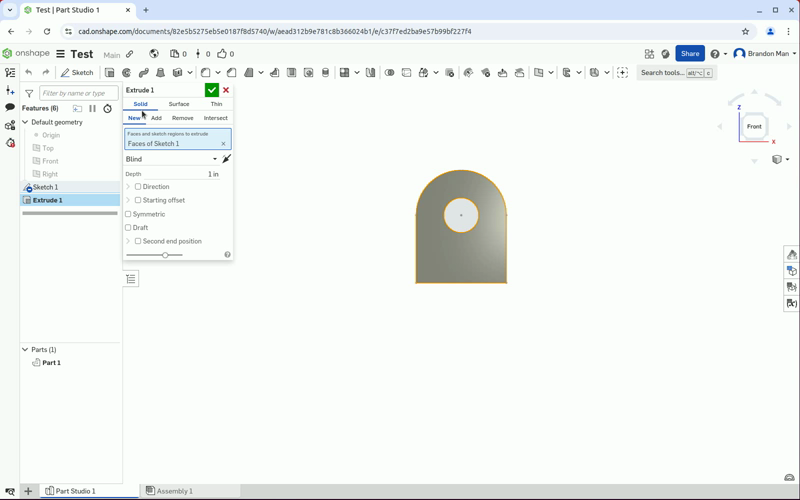
mouse_move(137, 120)
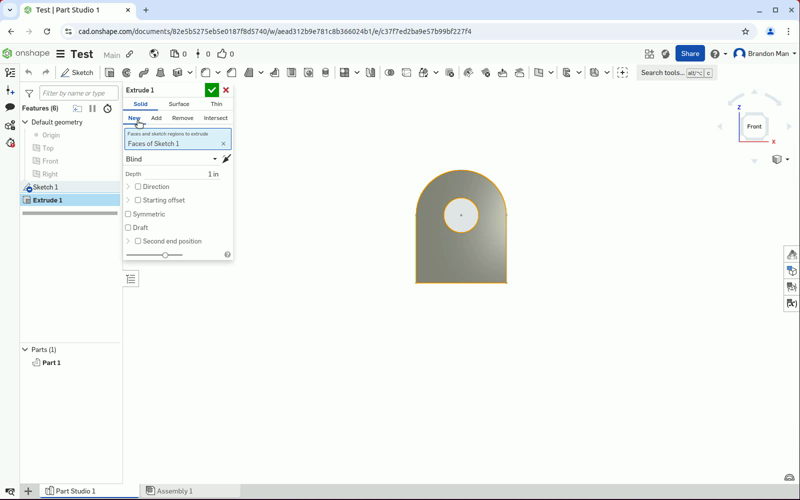
click(137, 120)
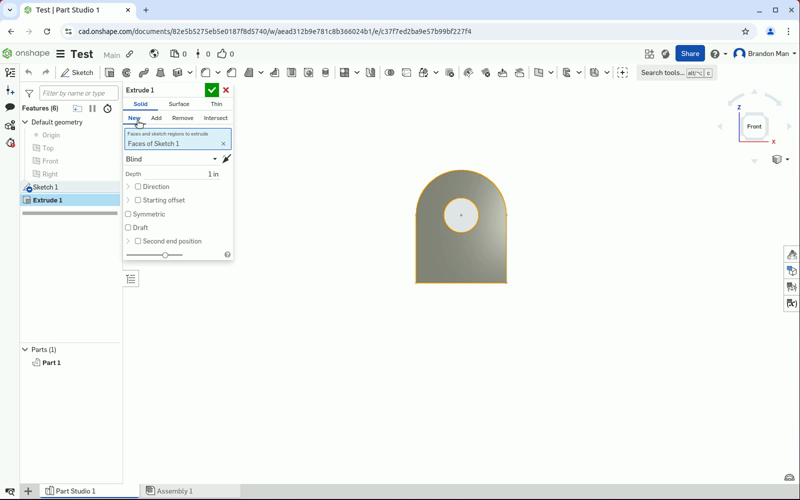
key(tab, 4)
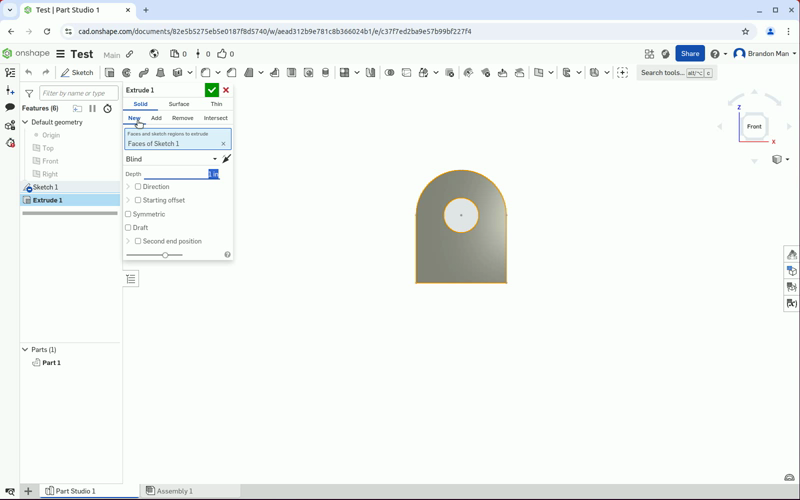
text(7.462)
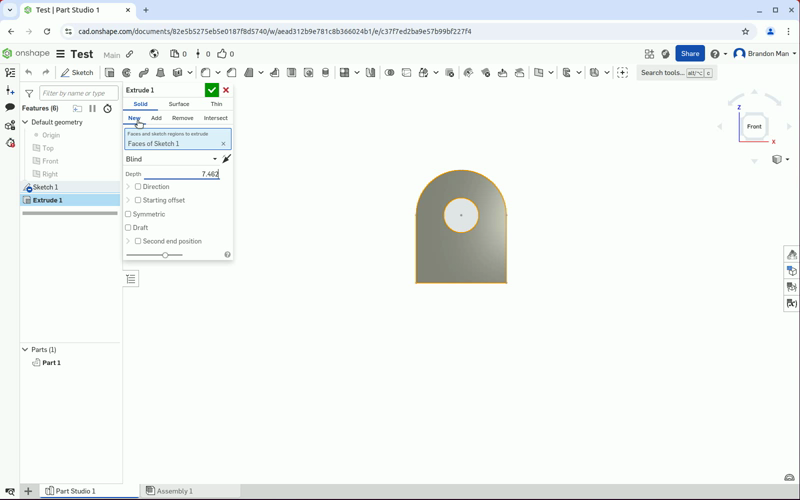
key(enter)
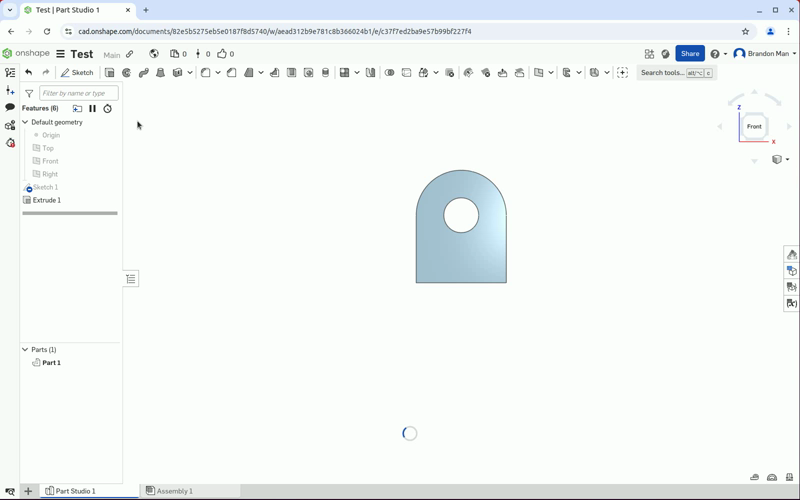
key(shift+h)
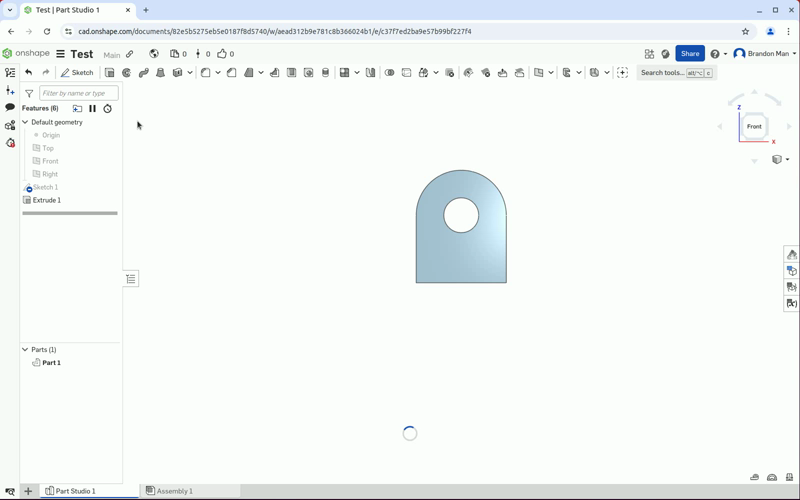
key(shift+h)
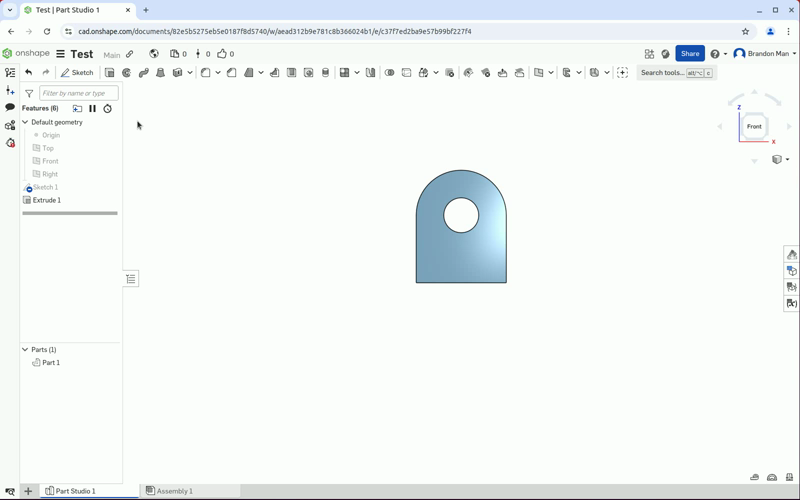
mouse_move(73, 189)
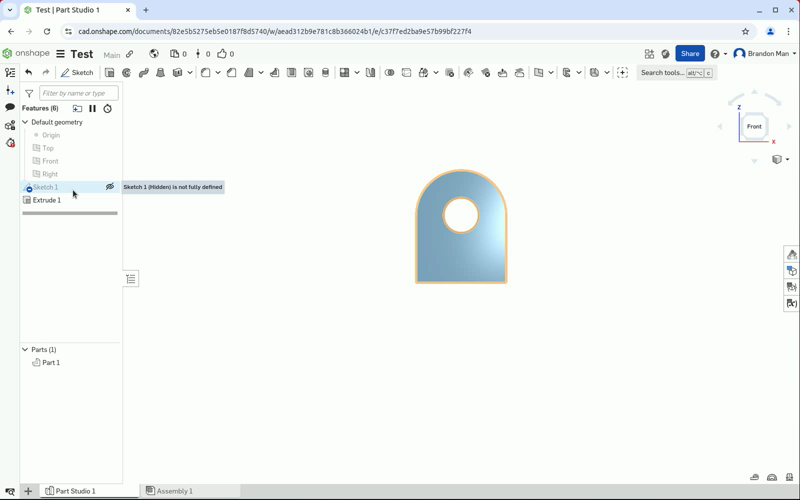
click(73, 189)
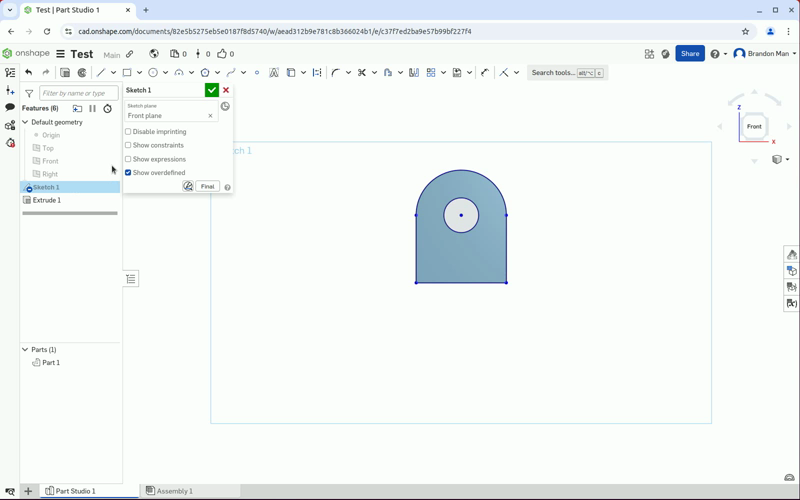
mouse_move(229, 92)
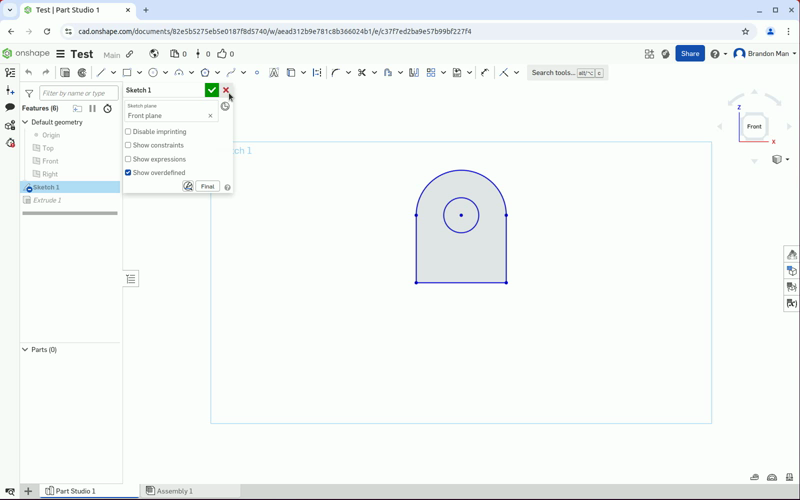
click(229, 92)
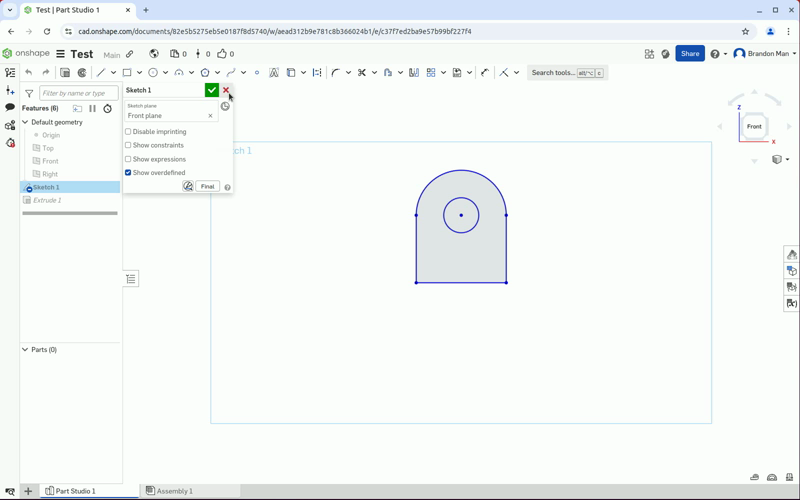
key(shift+s)
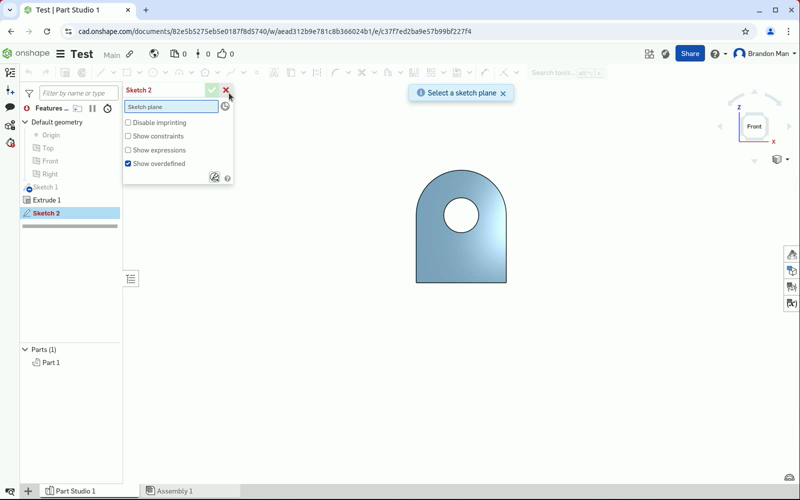
mouse_move(73, 163)
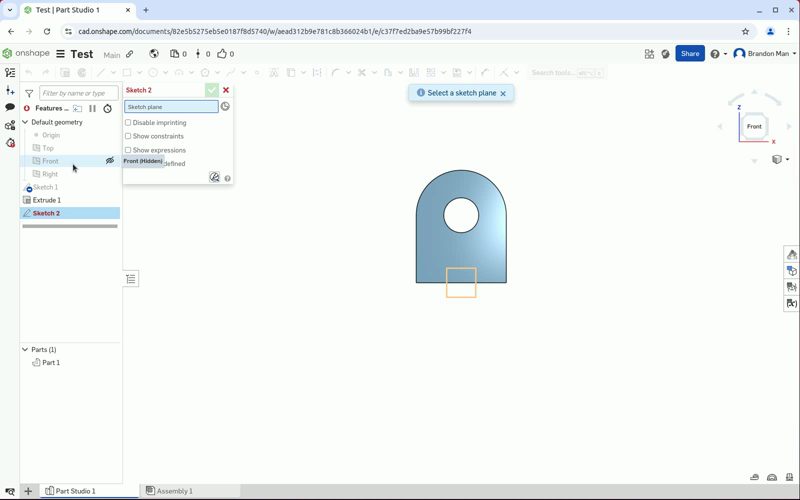
click(73, 163)
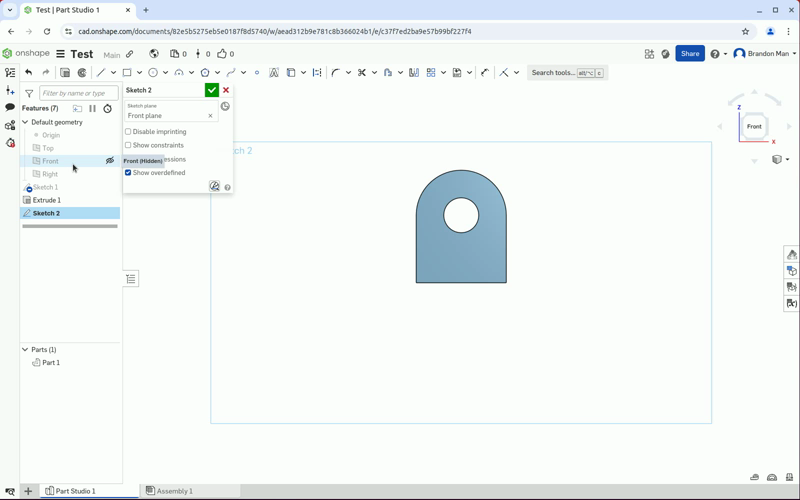
mouse_move(73, 352)
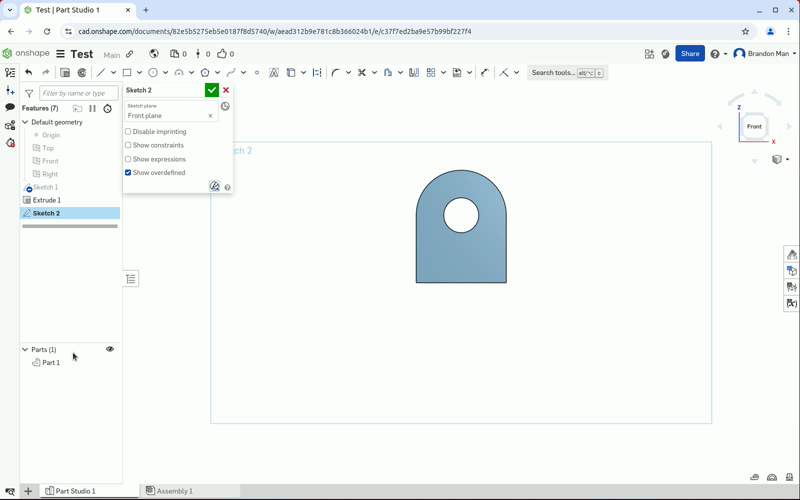
key(y)
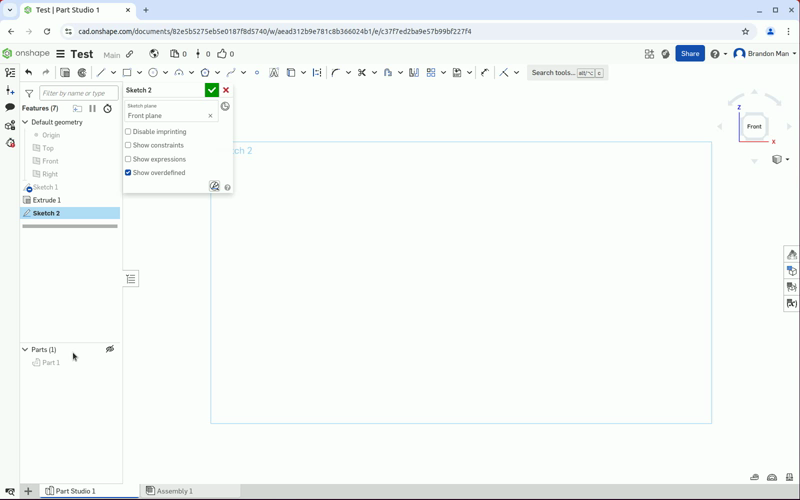
key(a)
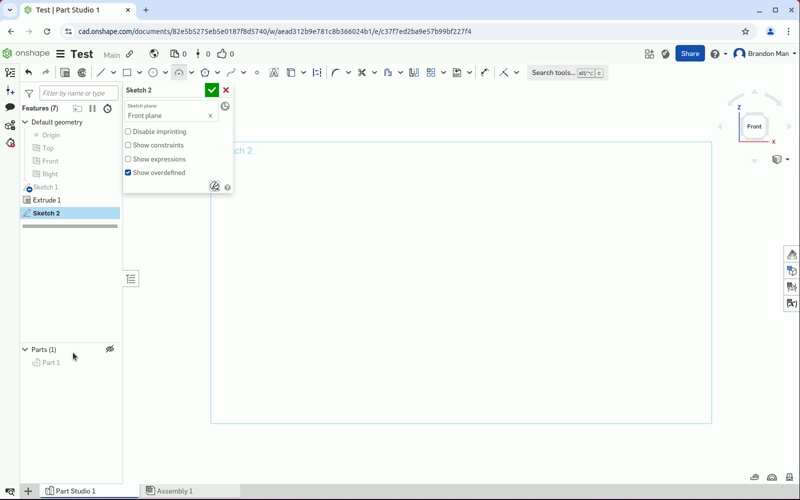
key_down(shift)
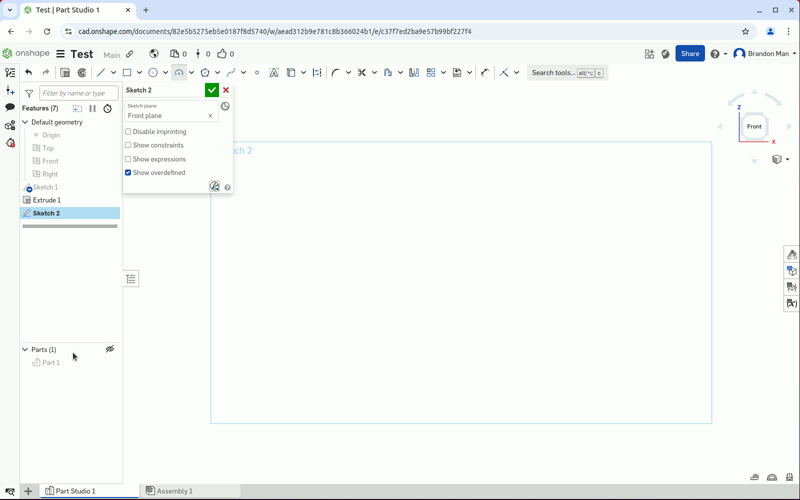
mouse_move(416, 351)
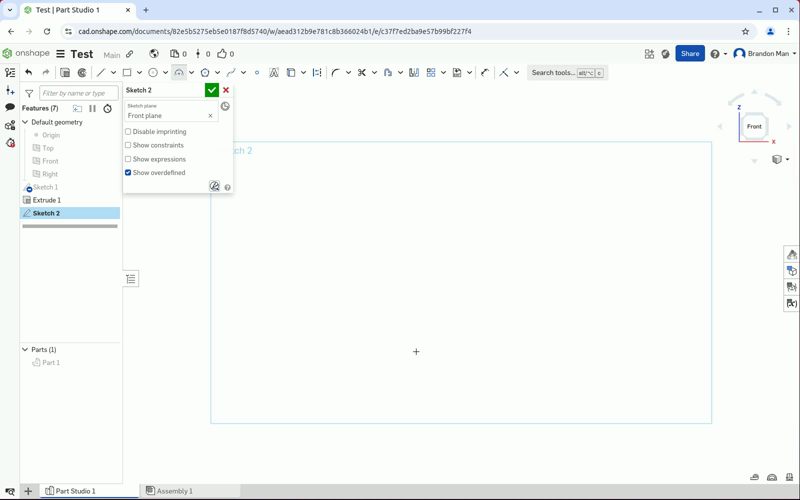
click(416, 351)
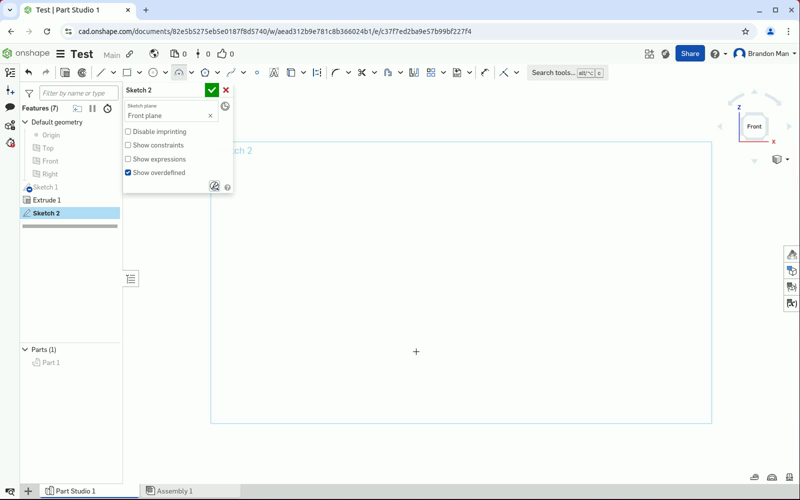
key_up(shift)
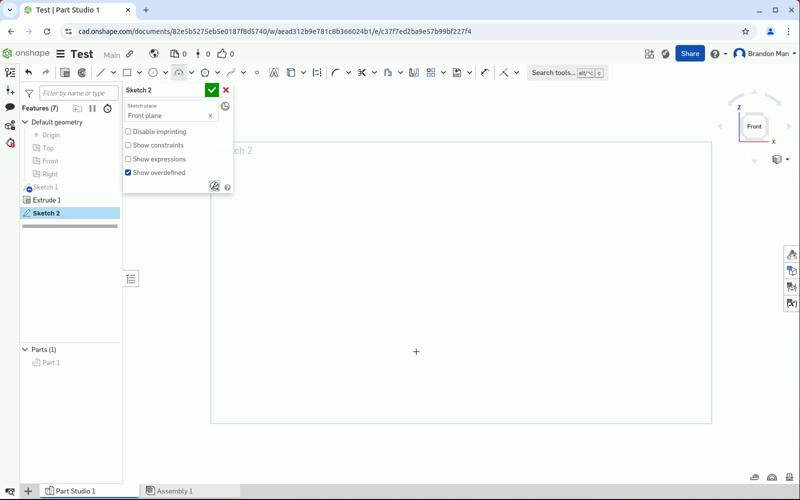
key_down(shift)
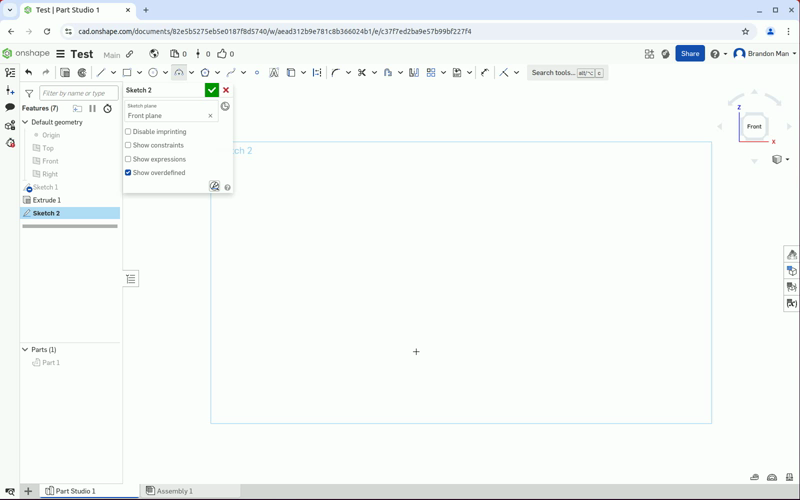
mouse_move(506, 351)
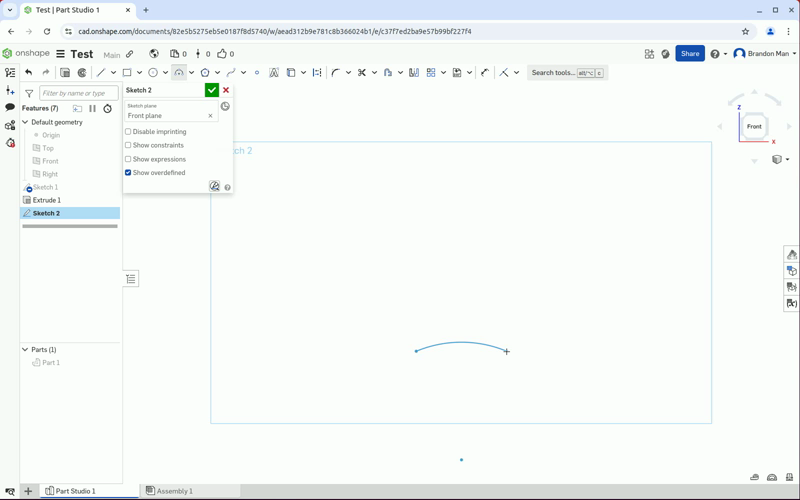
click(506, 351)
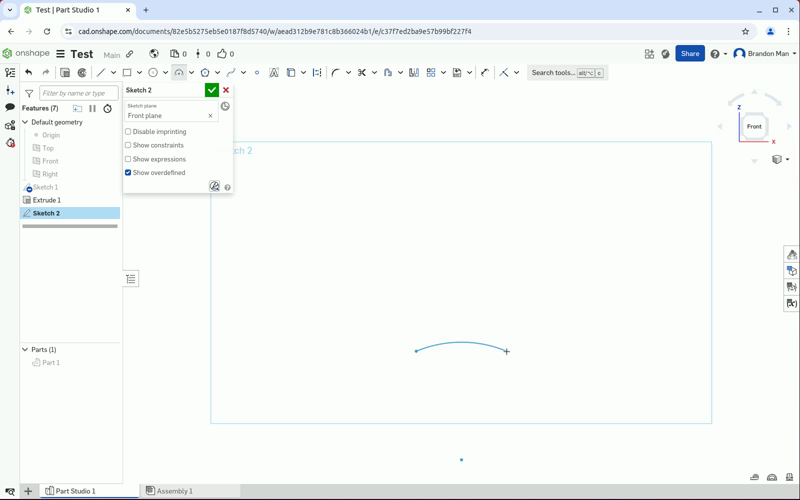
mouse_move(461, 396)
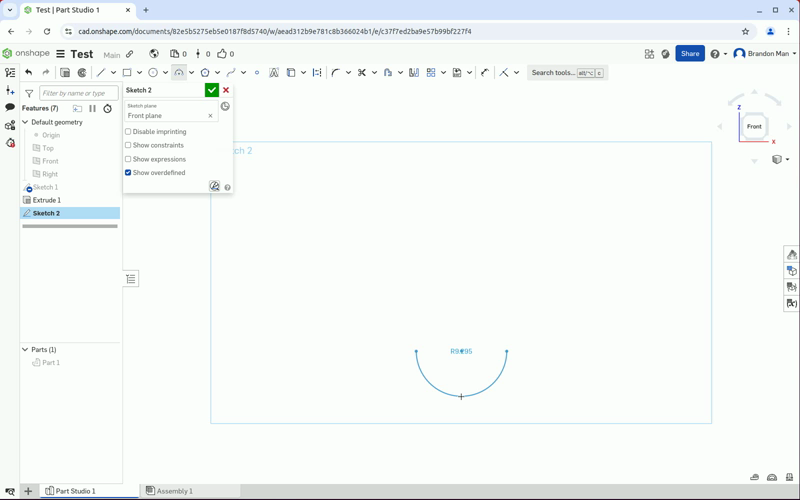
click(461, 396)
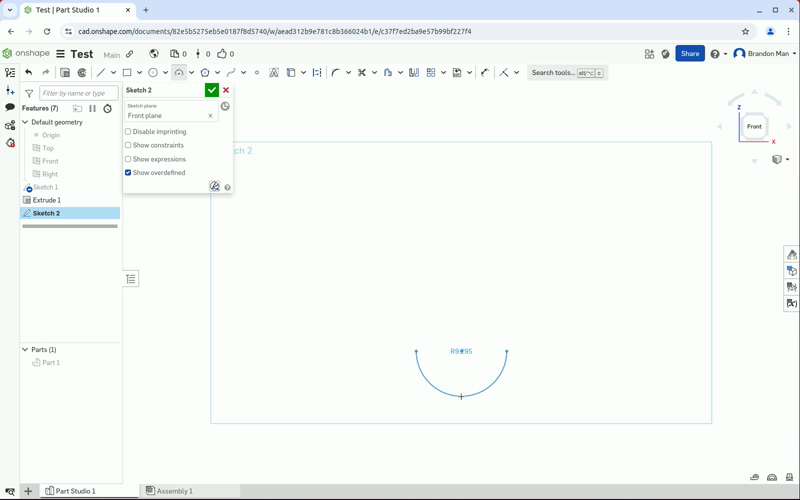
key_up(shift)
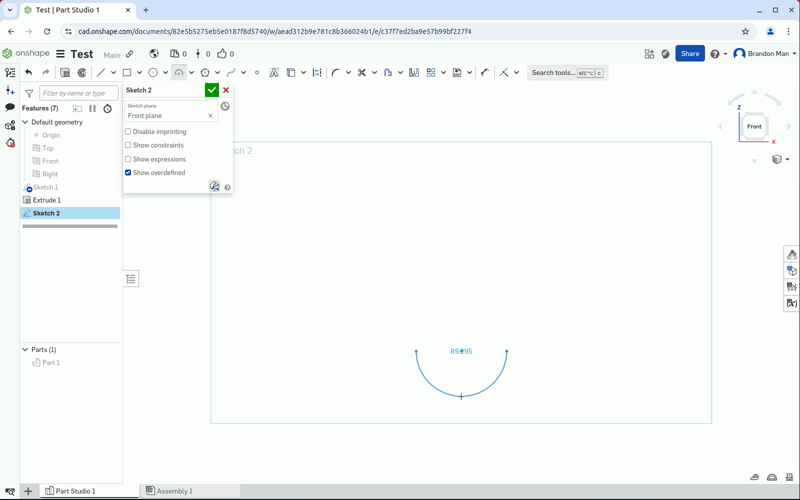
key(esc)
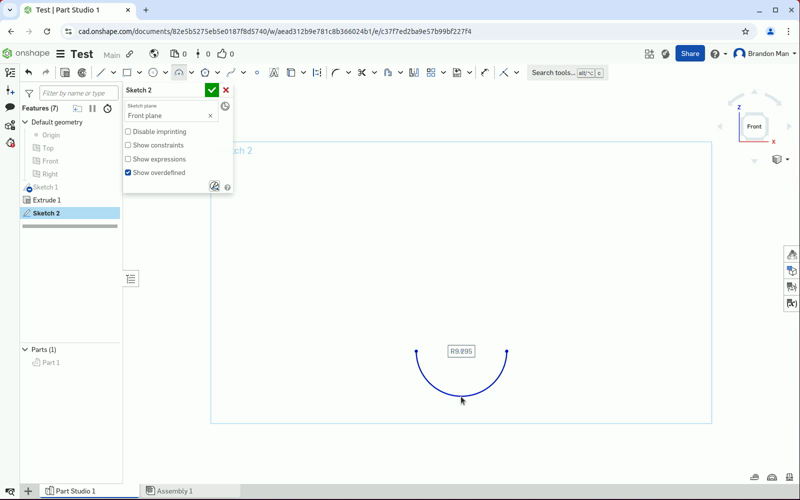
key(l)
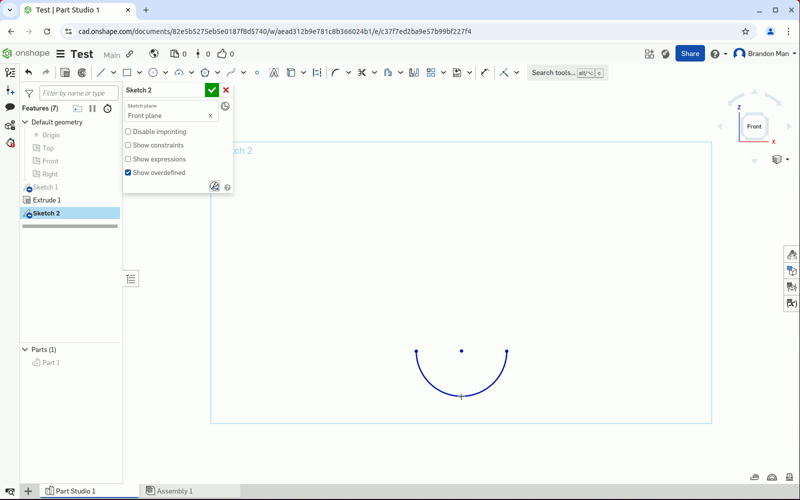
mouse_move(506, 351)
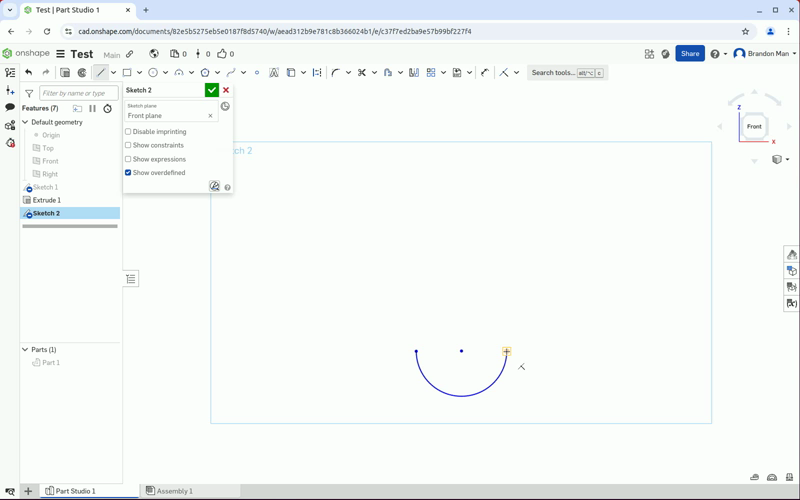
click(506, 351)
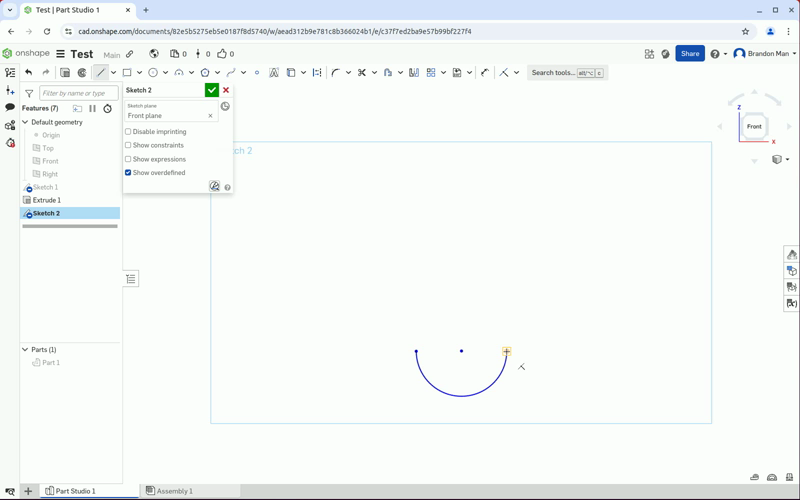
key_down(shift)
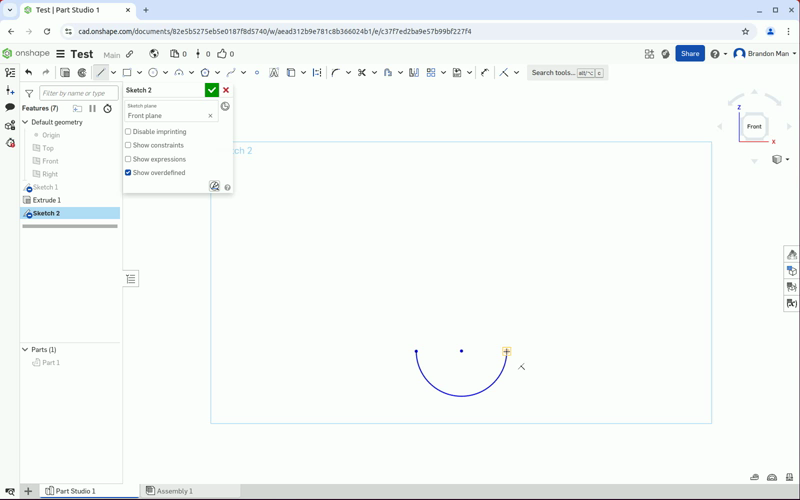
mouse_move(506, 283)
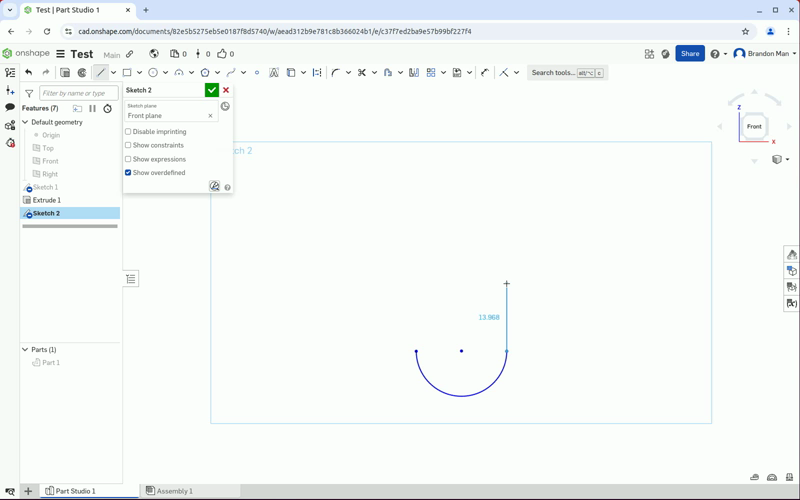
click(506, 283)
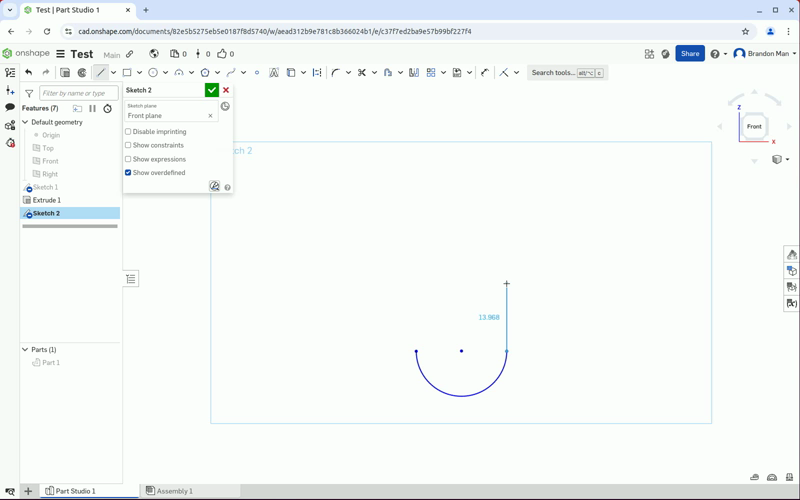
key_up(shift)
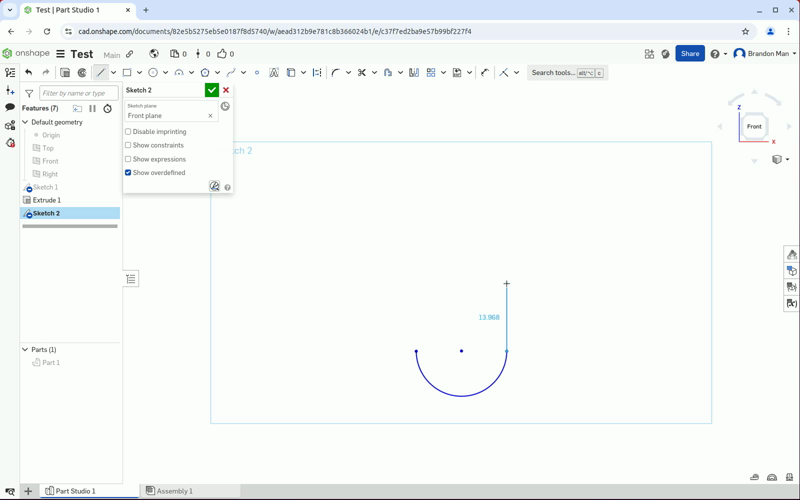
key_down(shift)
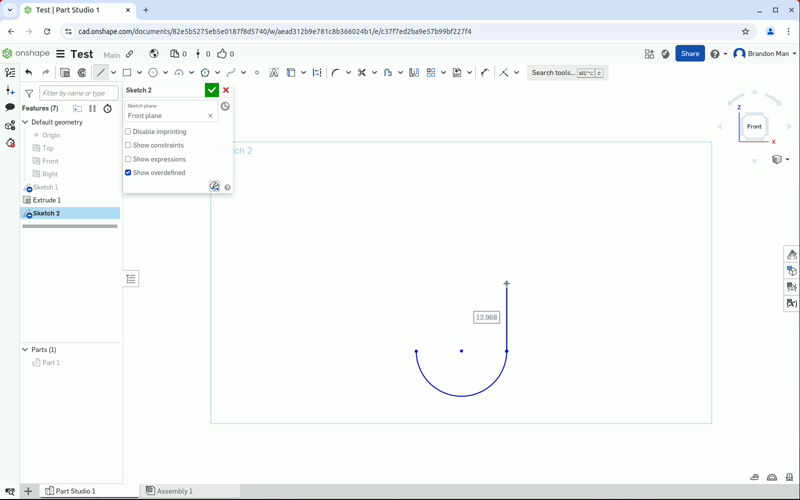
mouse_move(416, 283)
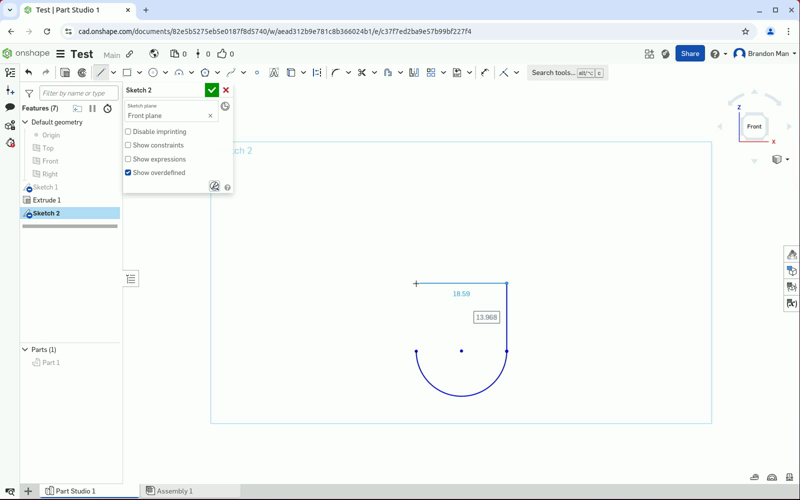
click(416, 283)
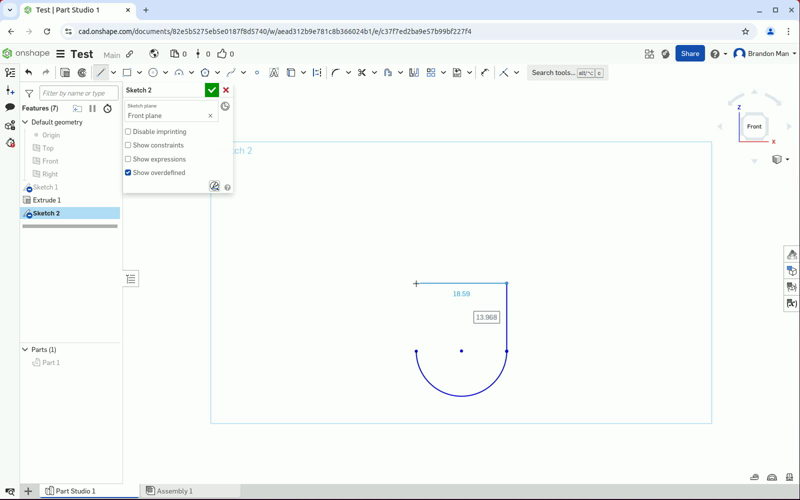
key_up(shift)
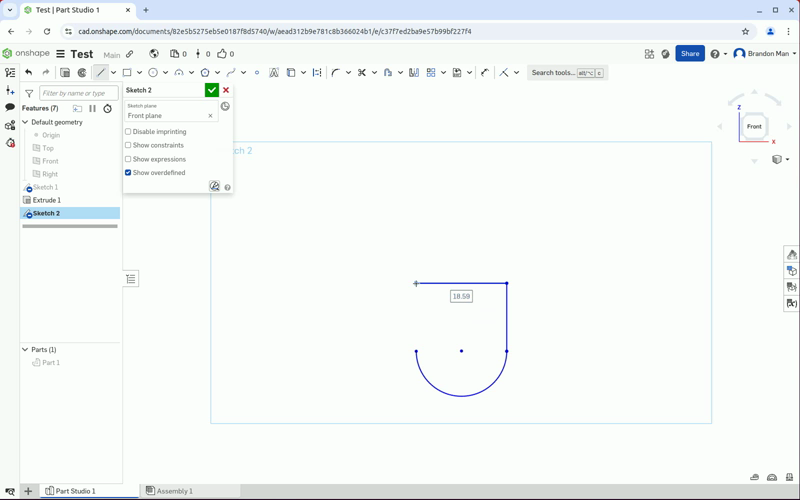
key_down(shift)
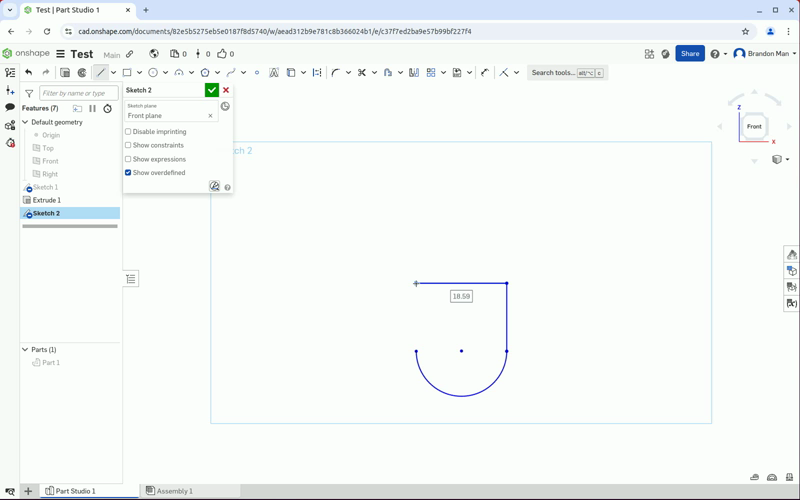
mouse_move(416, 351)
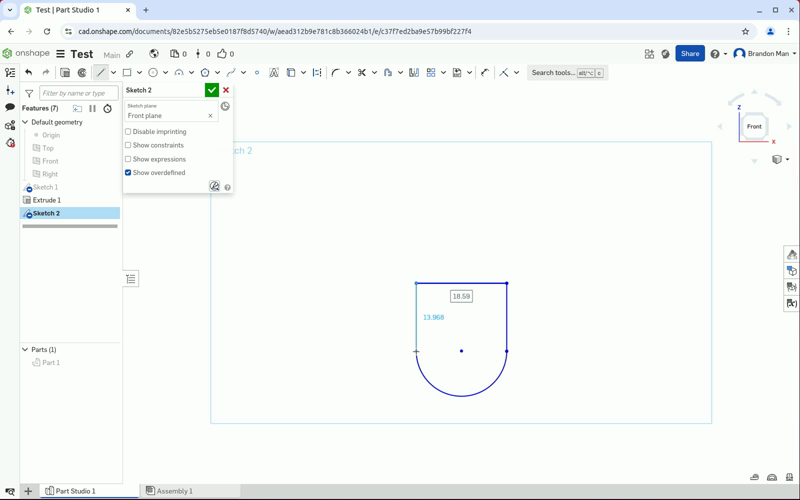
key_up(shift)
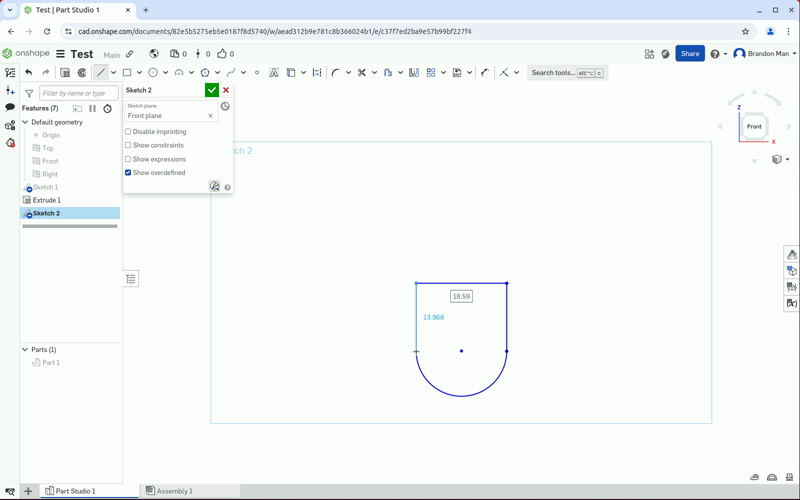
click(416, 351)
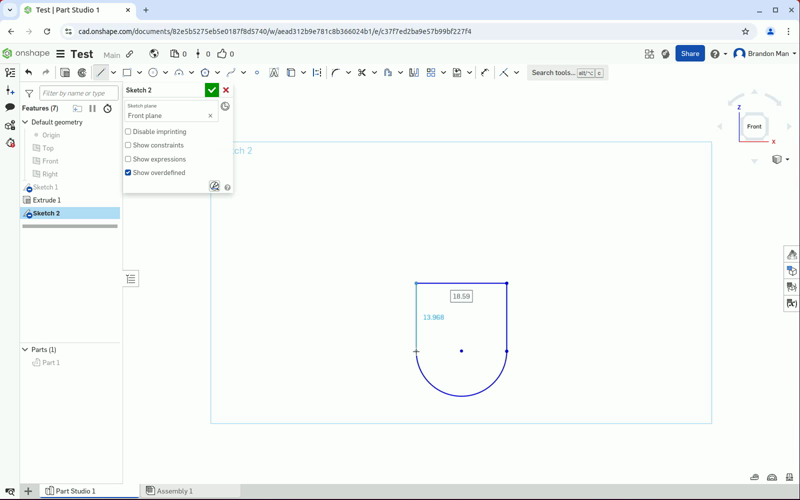
key(esc)
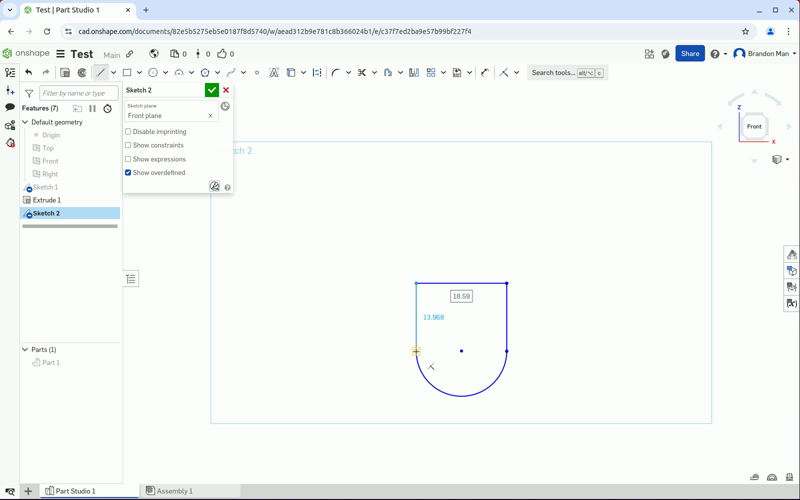
key(c)
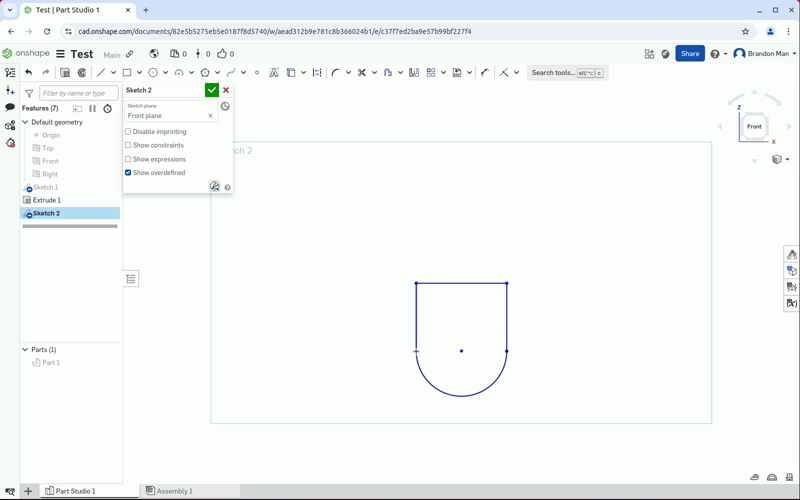
key_down(shift)
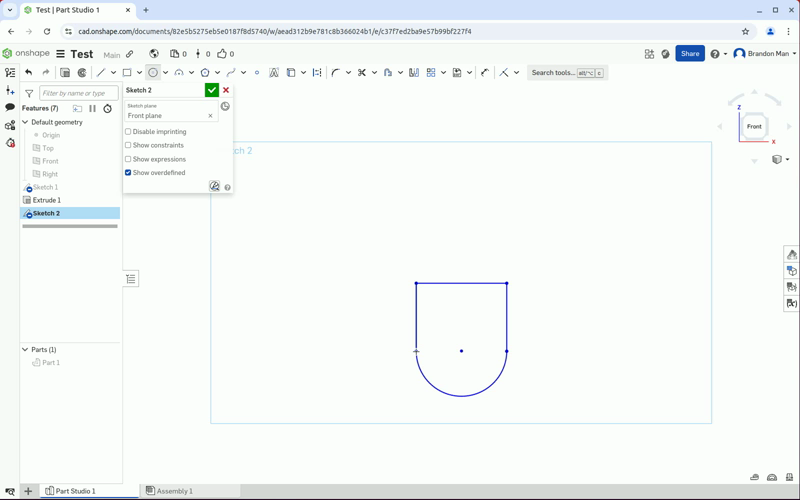
mouse_move(461, 351)
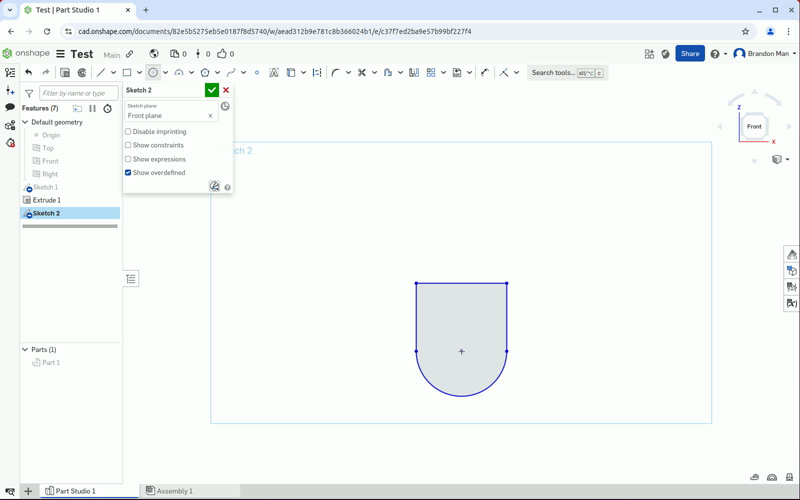
scroll(6)
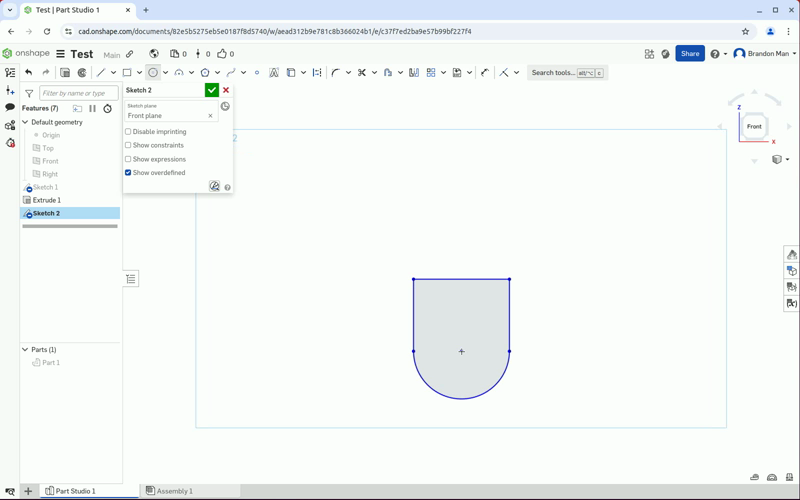
scroll(6)
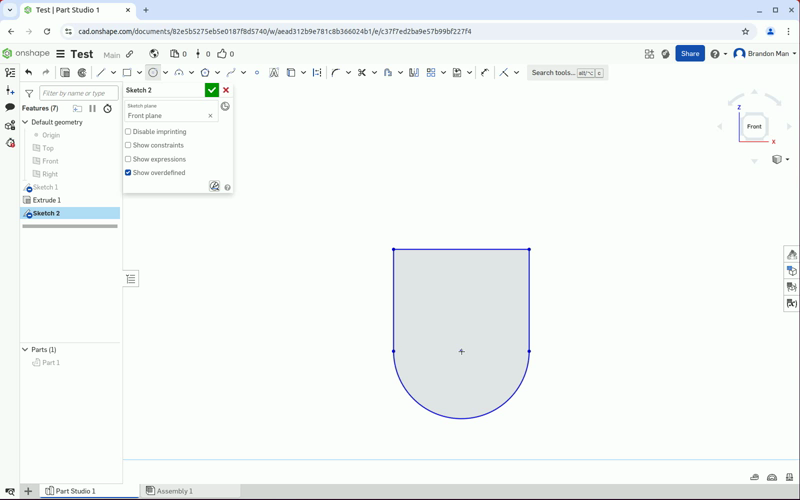
scroll(6)
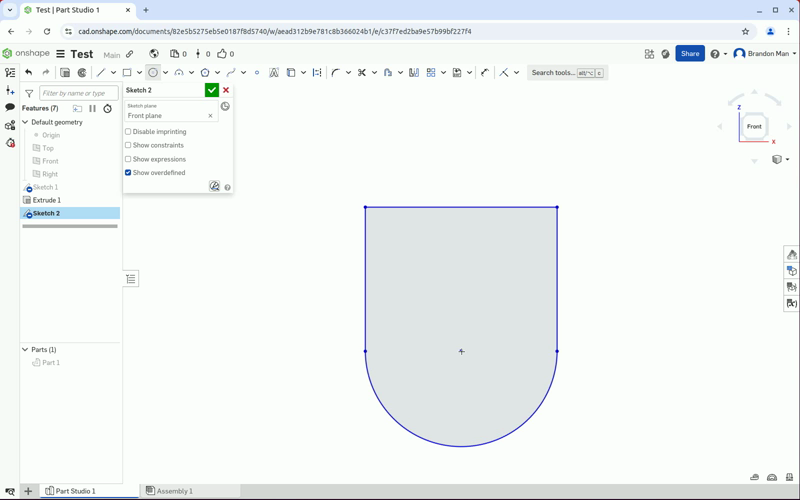
scroll(6)
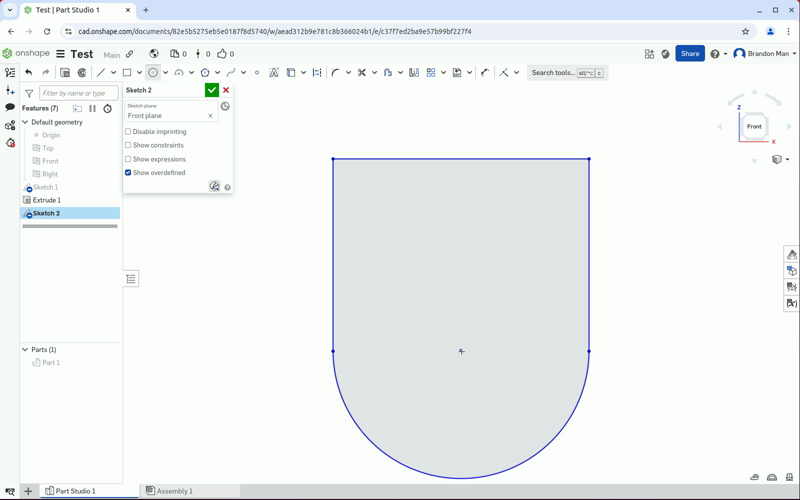
scroll(6)
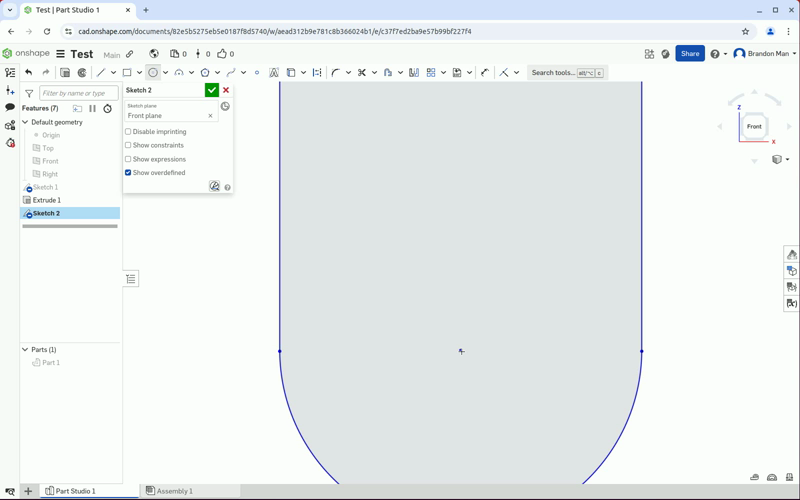
scroll(6)
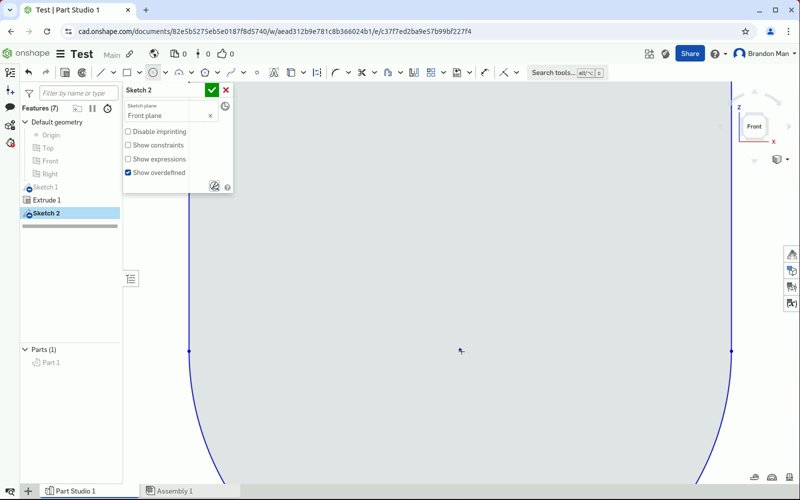
scroll(6)
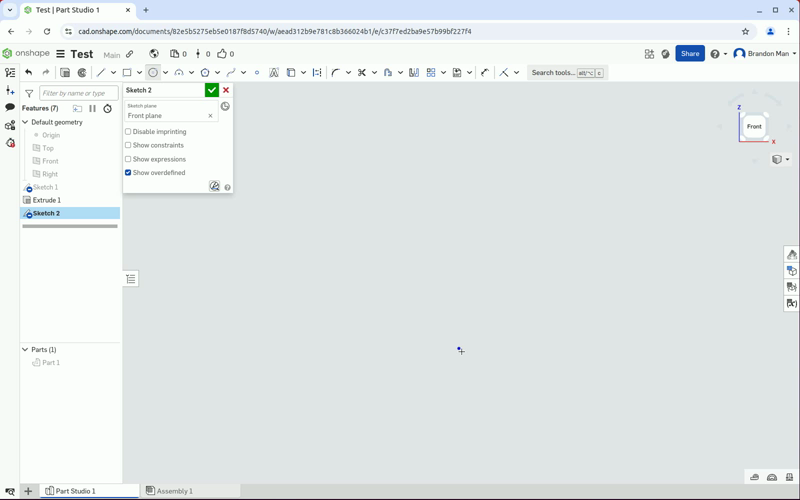
click(461, 351)
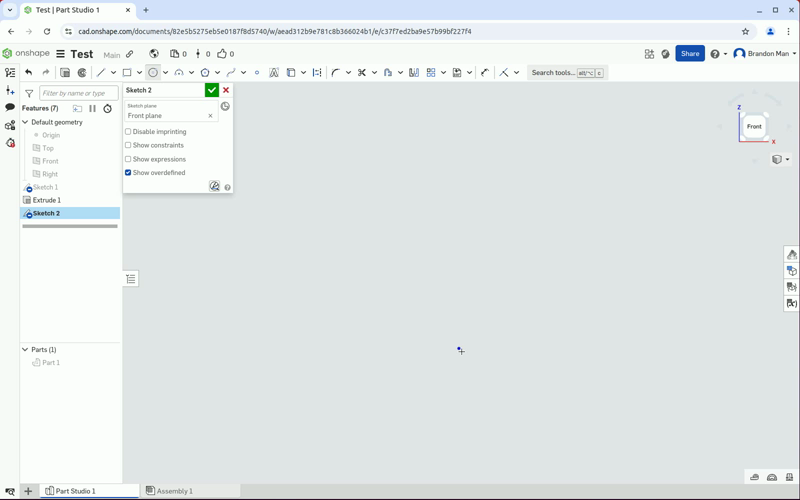
scroll(-6)
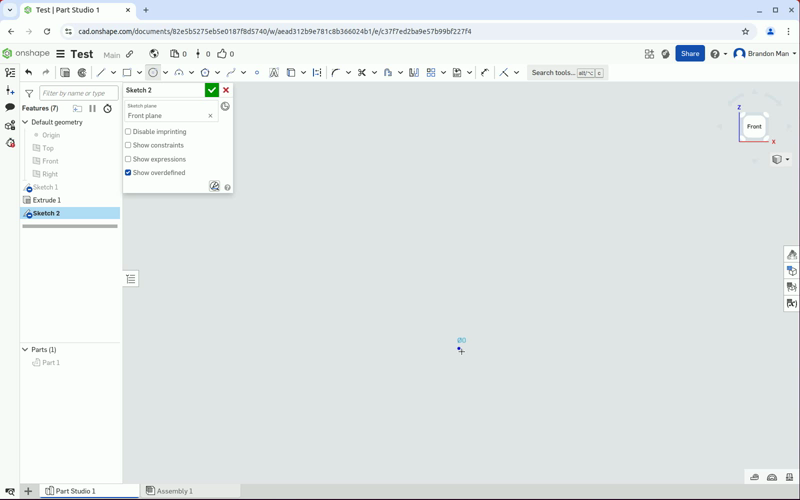
scroll(-6)
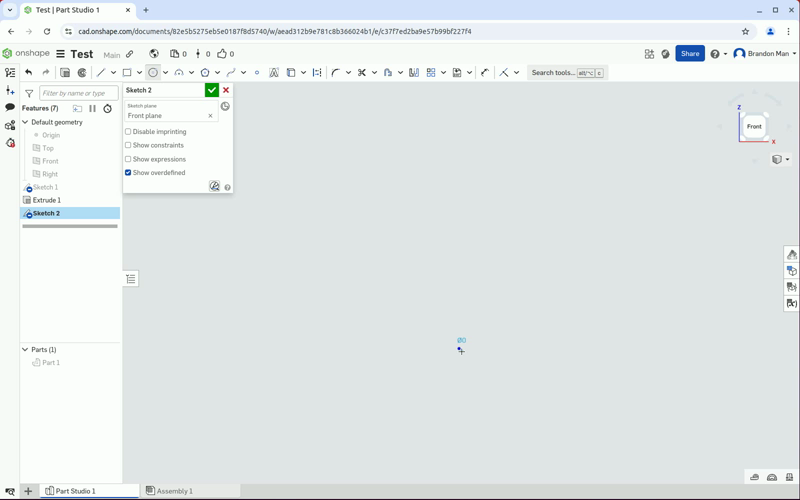
scroll(-6)
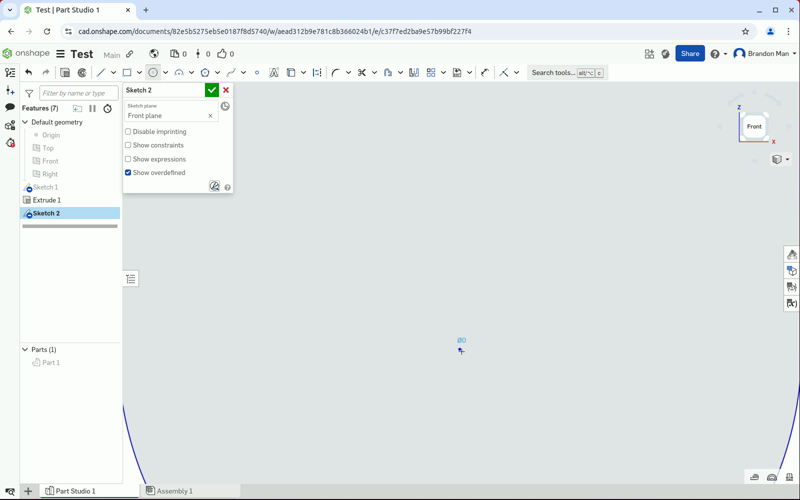
scroll(-6)
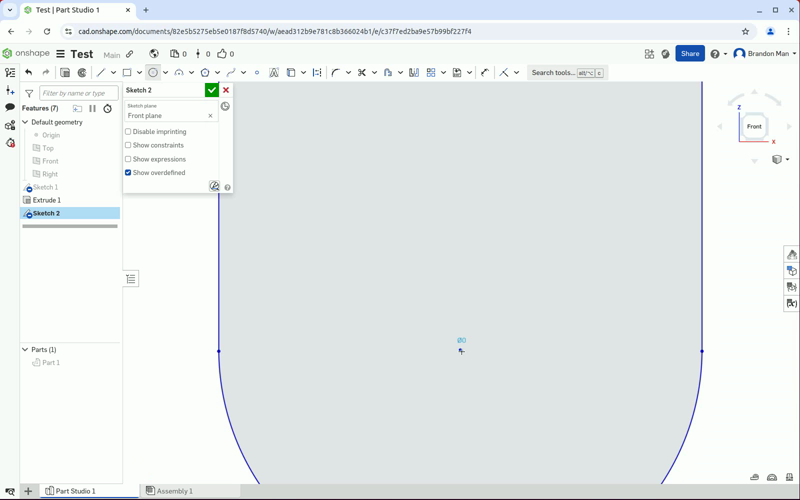
scroll(-6)
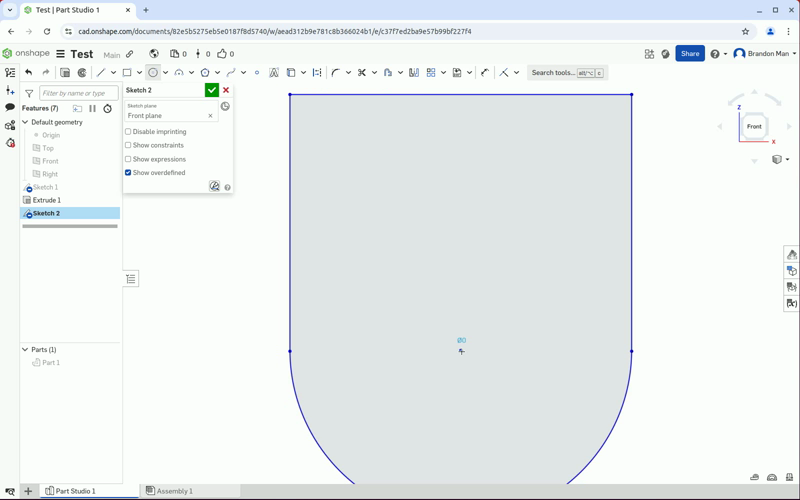
scroll(-6)
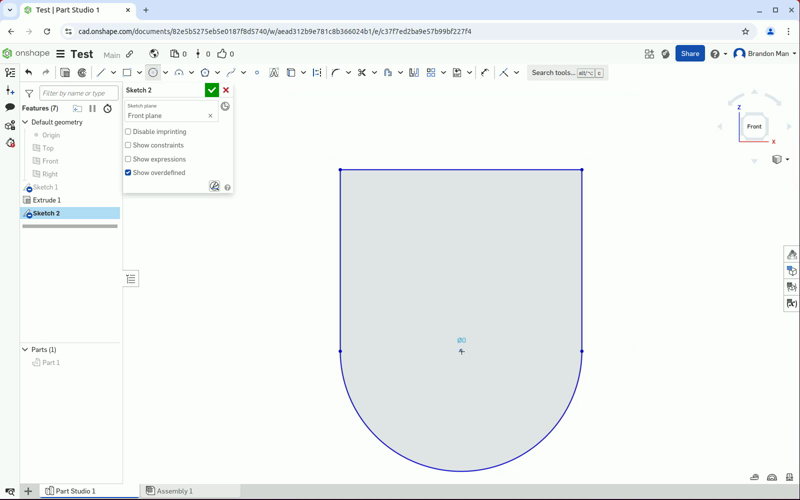
scroll(-6)
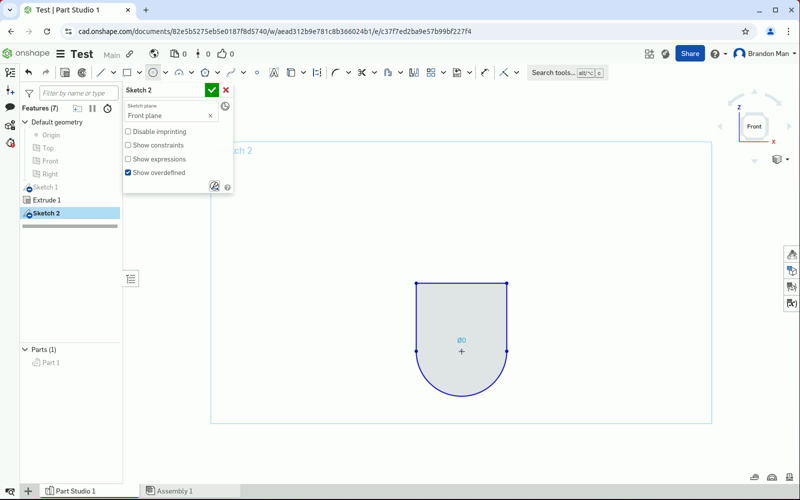
key_up(shift)
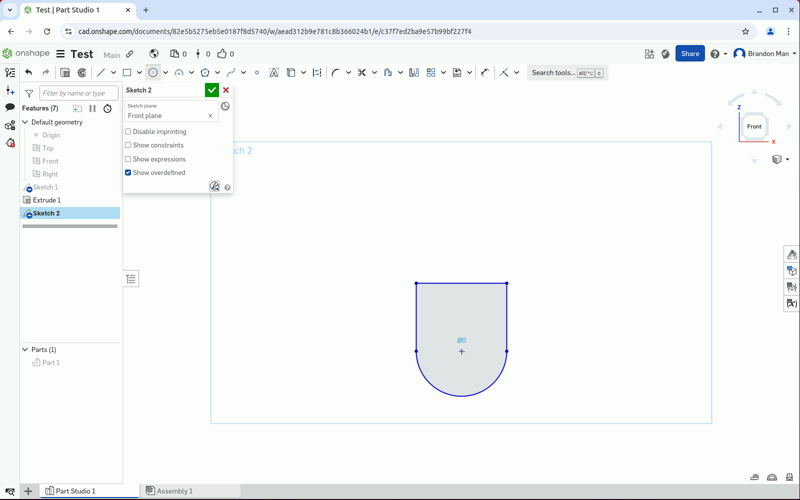
mouse_move(479, 351)
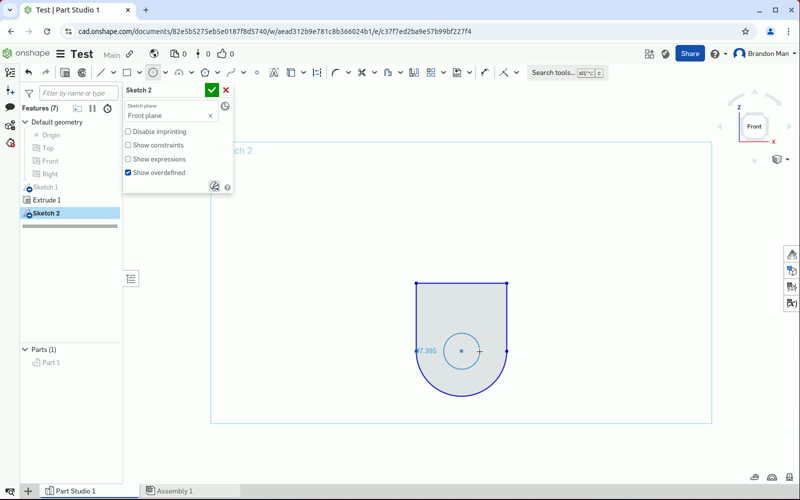
click(479, 351)
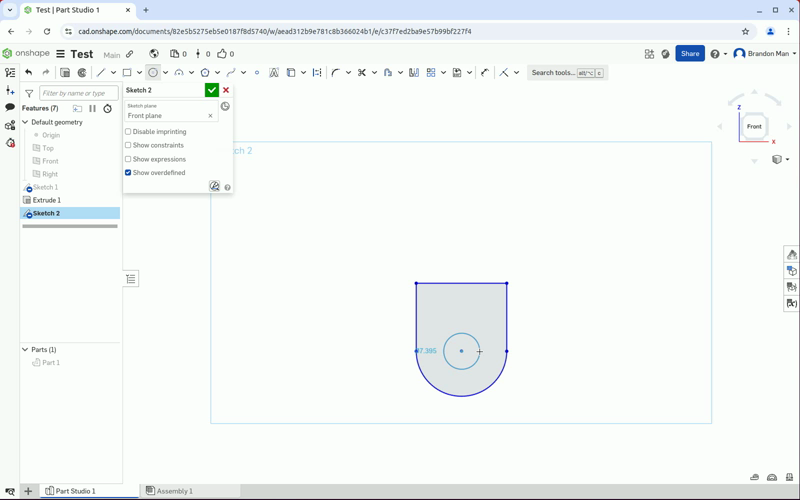
key(esc)
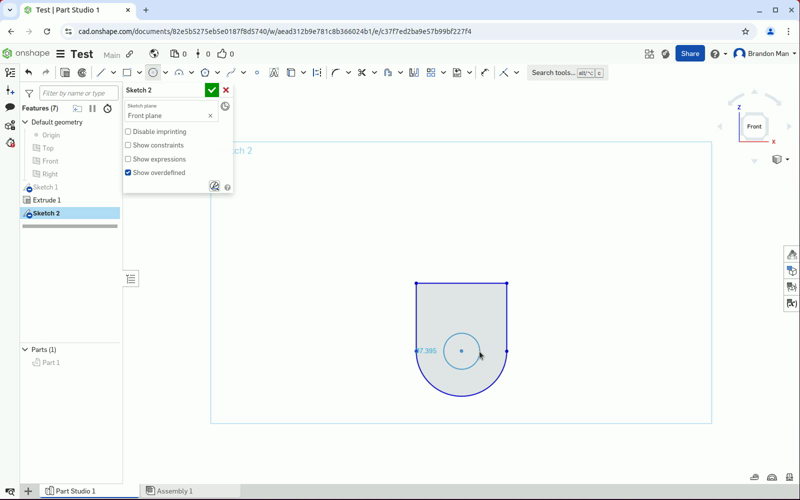
mouse_move(460, 297)
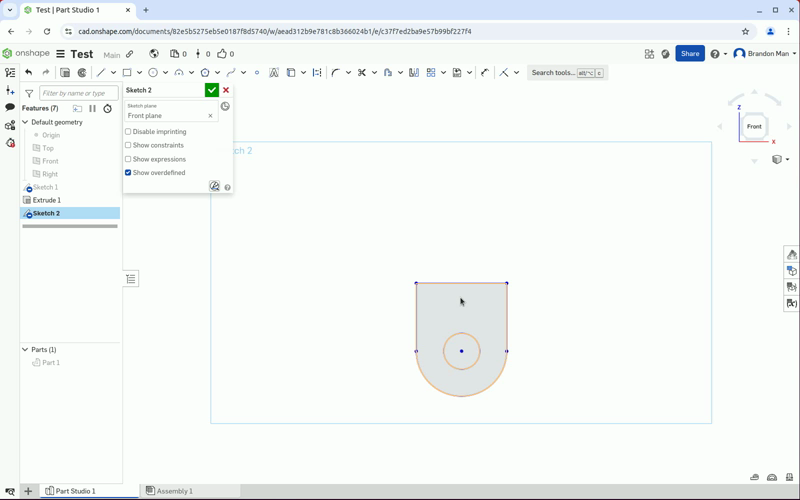
click(460, 297)
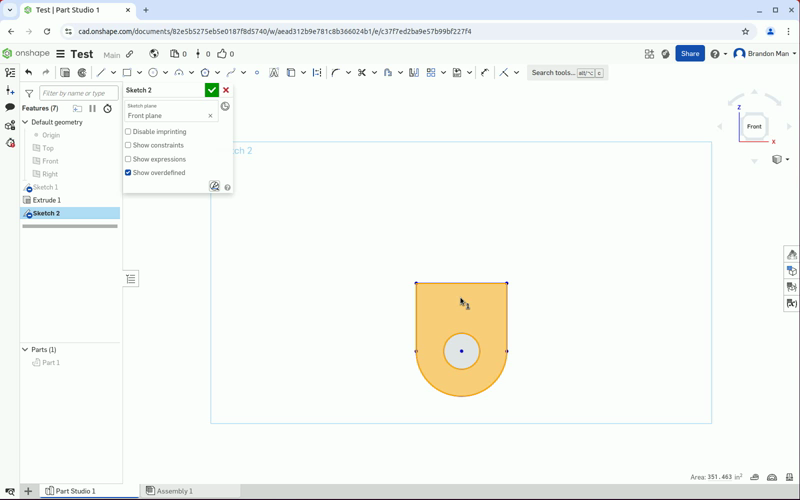
mouse_move(73, 352)
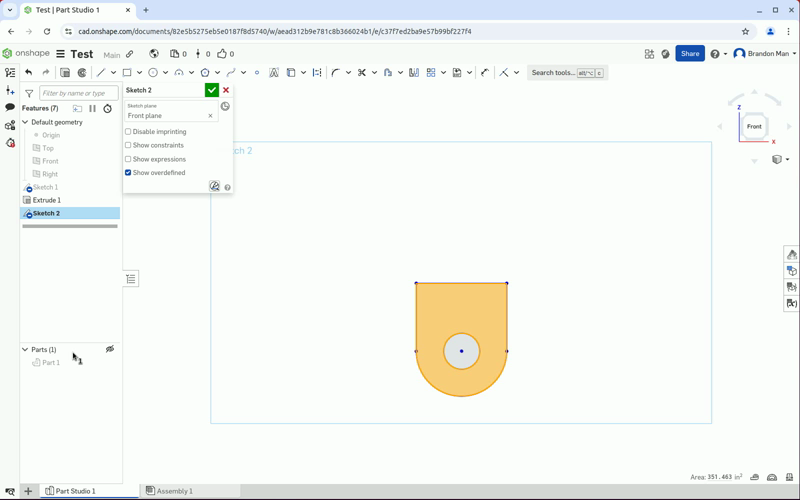
key(shift+y)
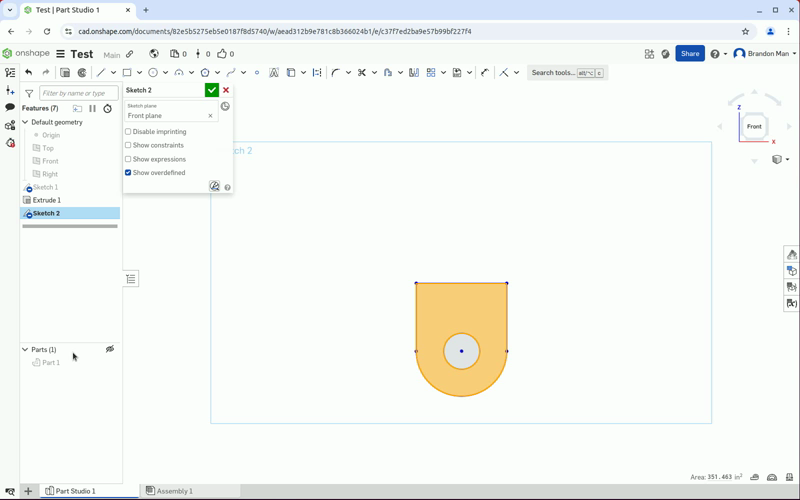
key(shift+e)
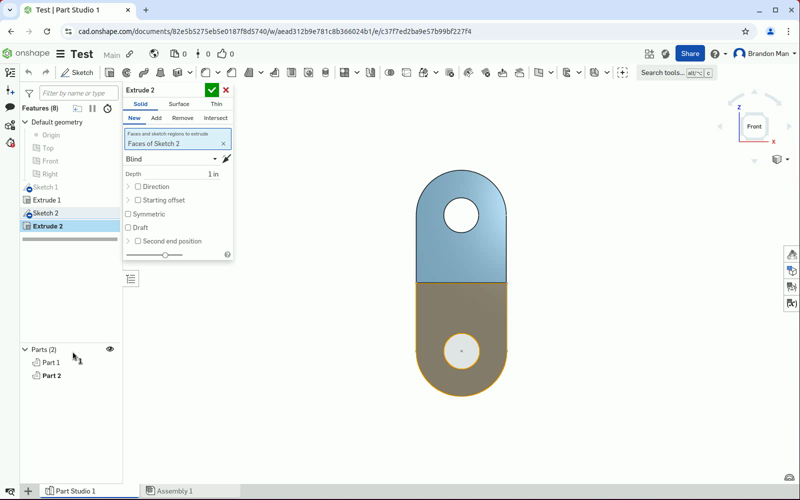
mouse_move(143, 106)
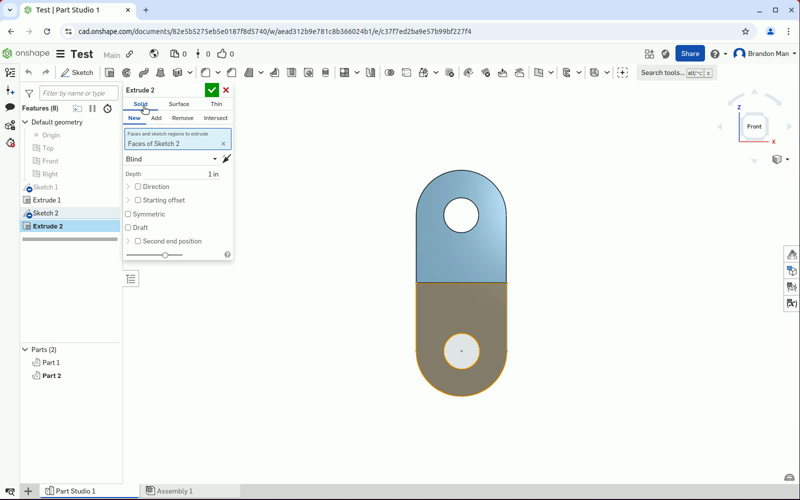
click(143, 106)
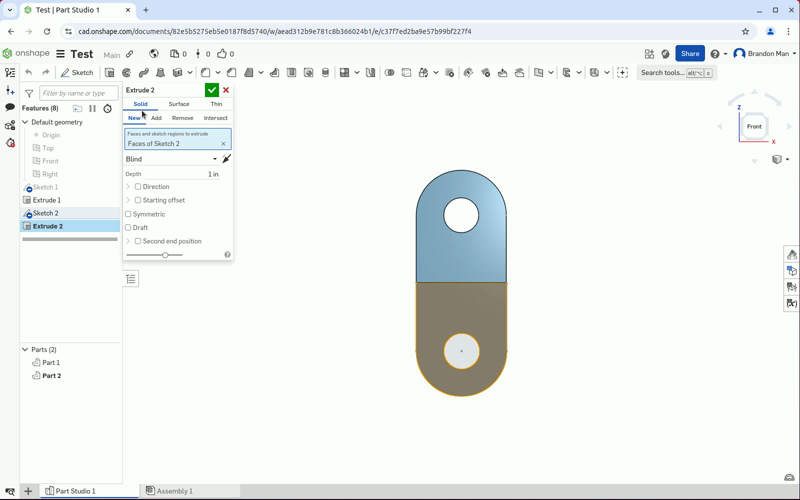
mouse_move(137, 120)
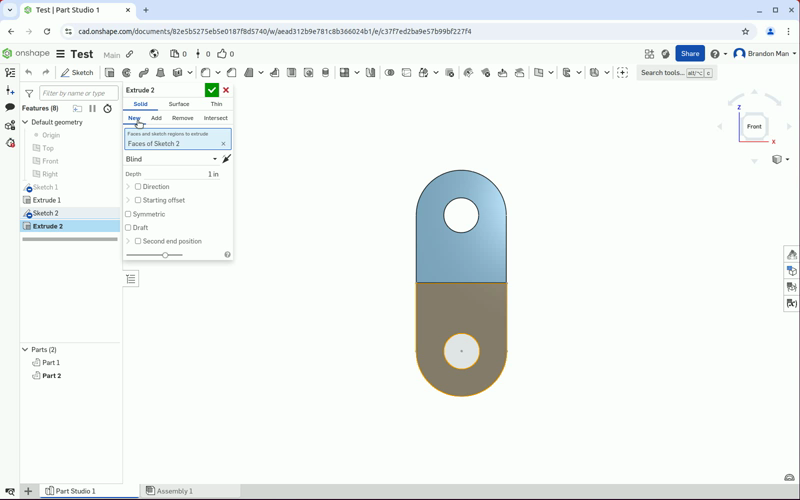
click(137, 120)
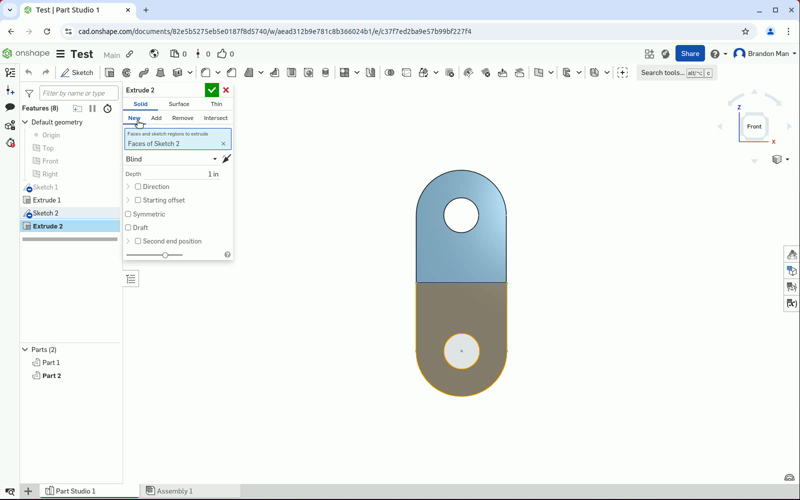
key(tab, 4)
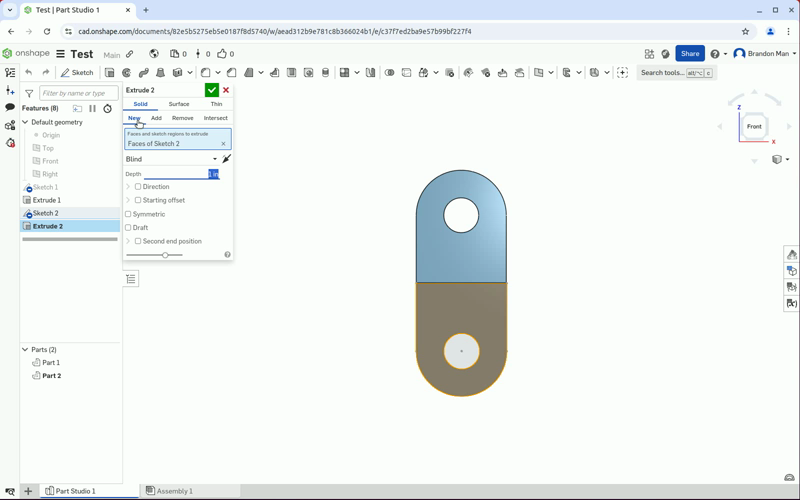
text(7.462)
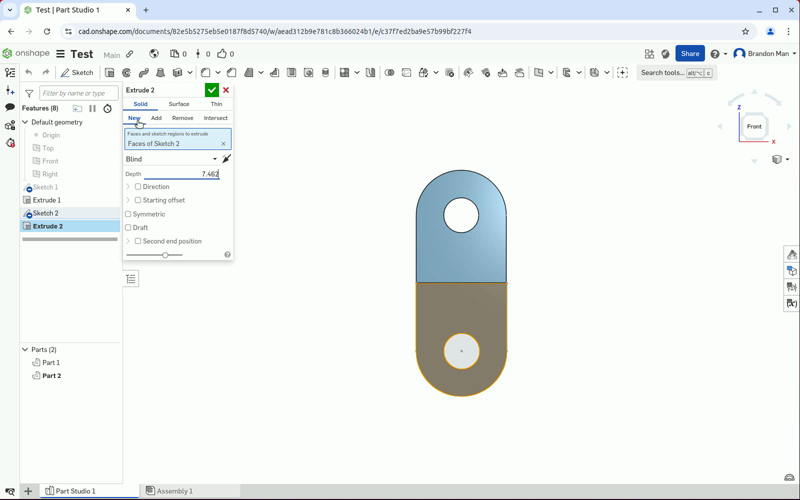
key(enter)
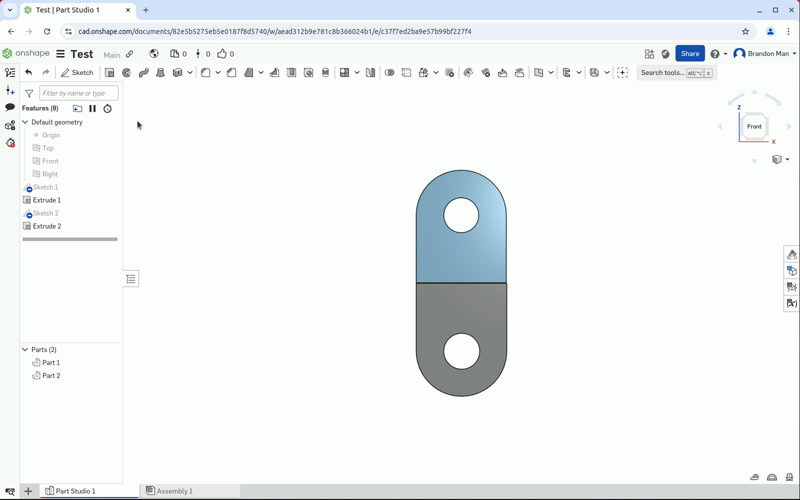
key(shift+h)
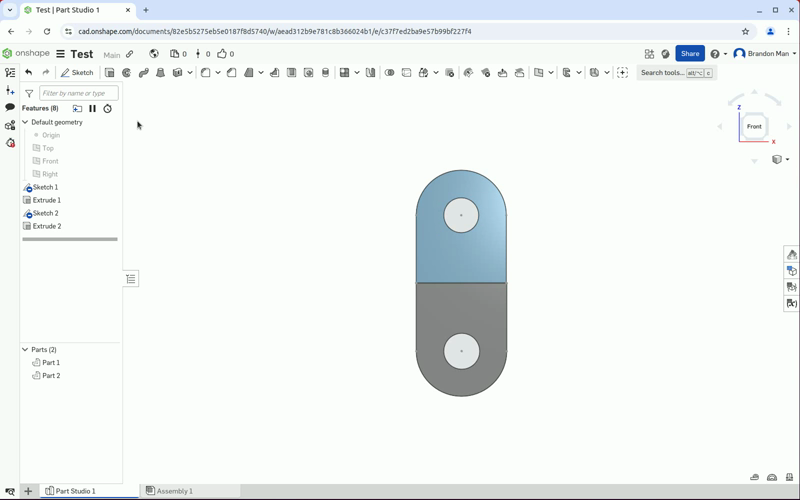
key(shift+h)
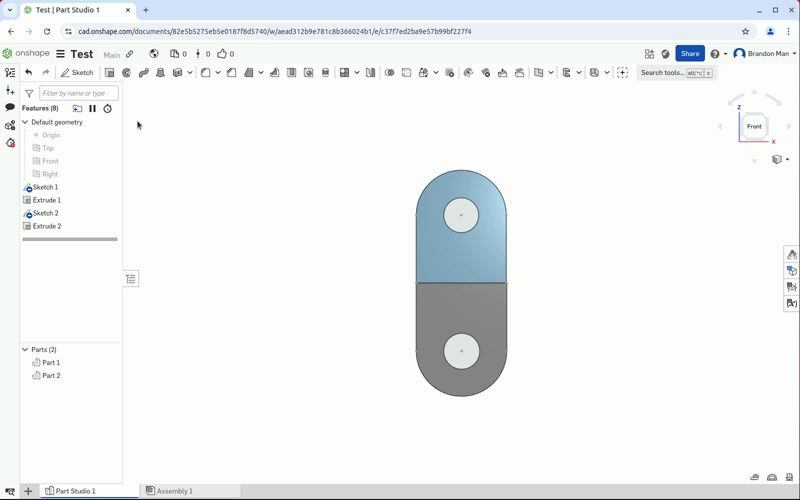
key(shift+7)
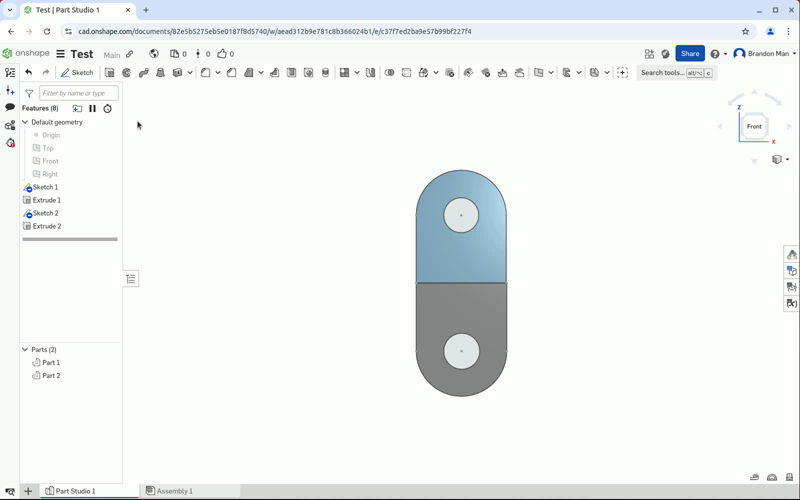
key(left, 2)
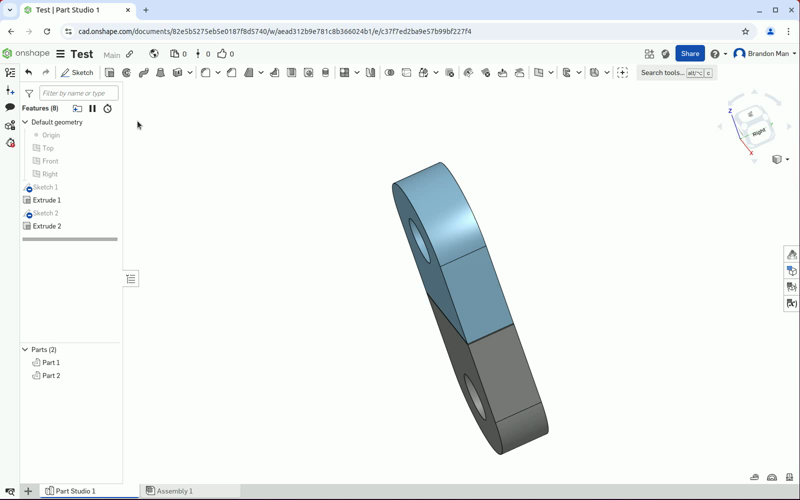
key(down, 2)
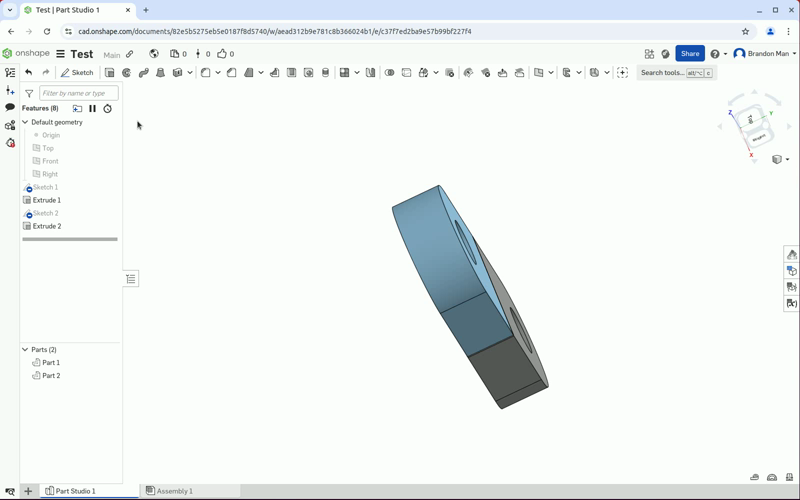
key(up, 2)
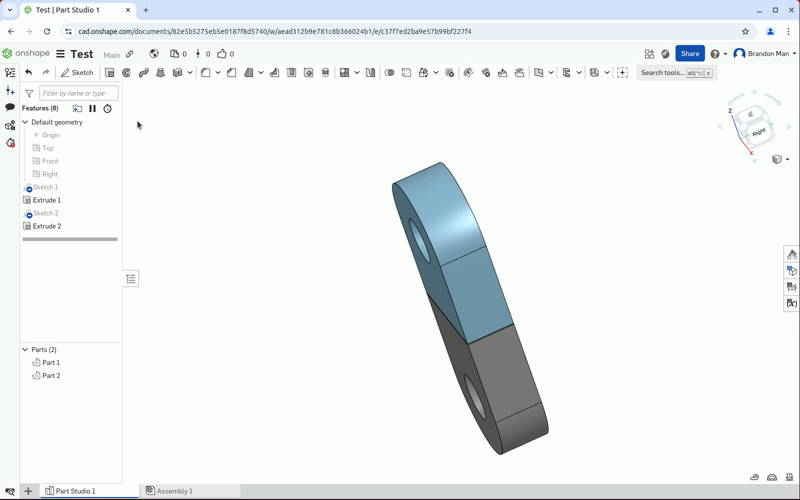
key(right, 2)
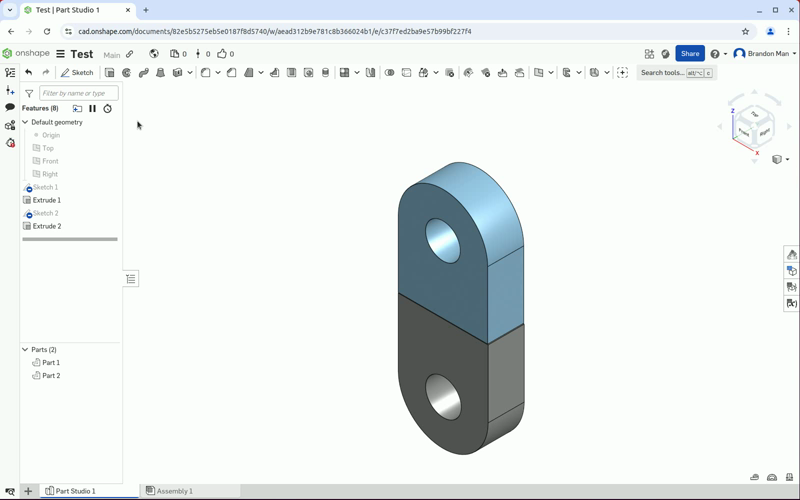
mouse_move(73, 189)
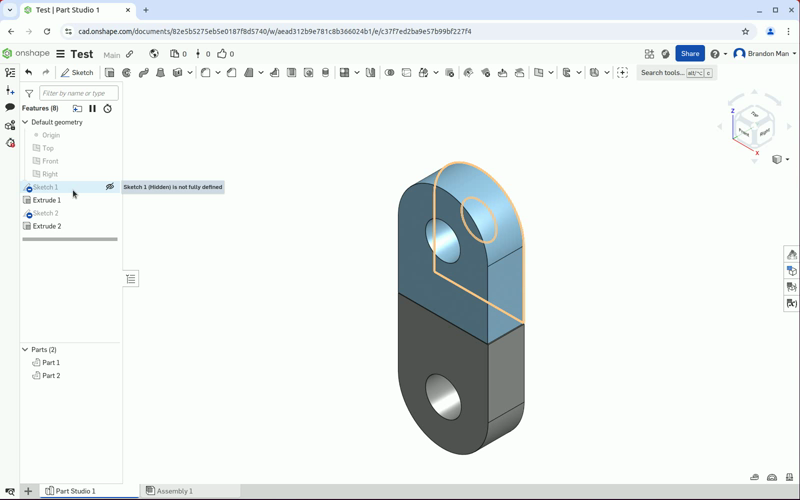
click(73, 189)